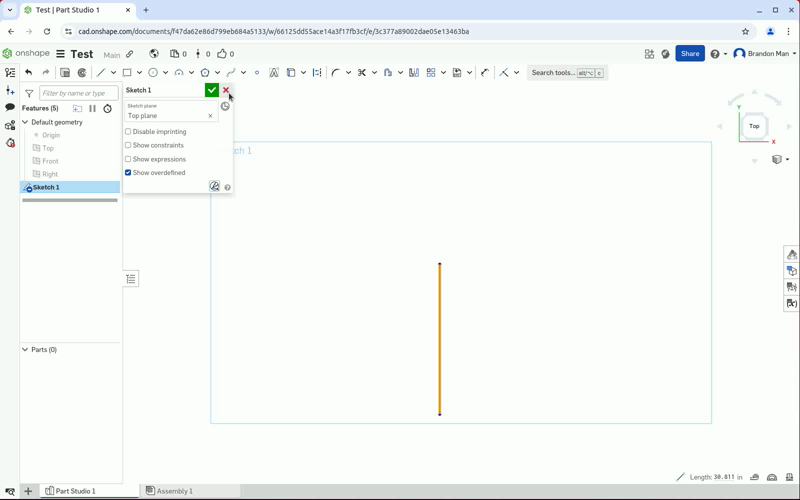
key(shift+h)
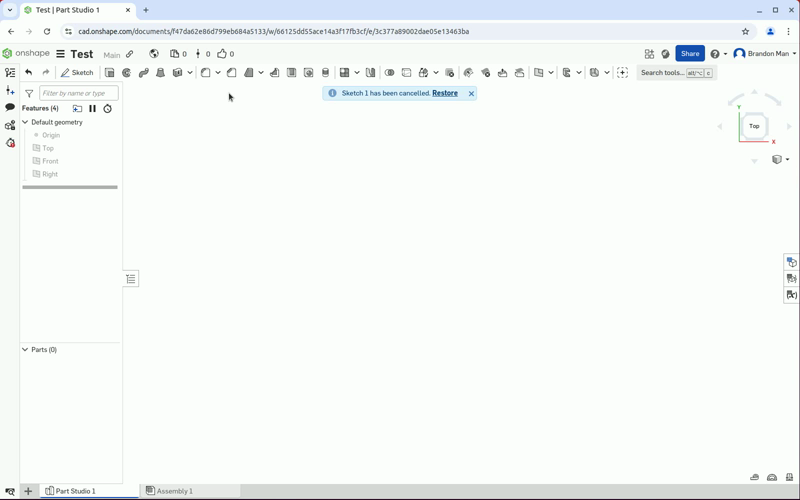
mouse_move(73, 352)
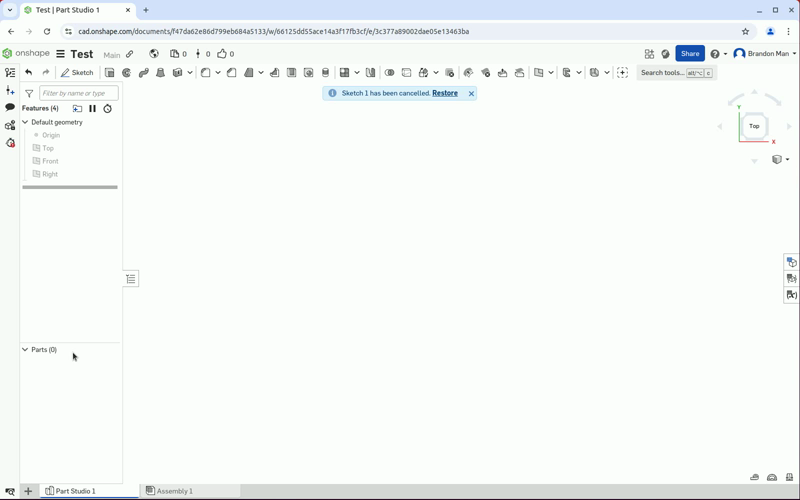
key(y)
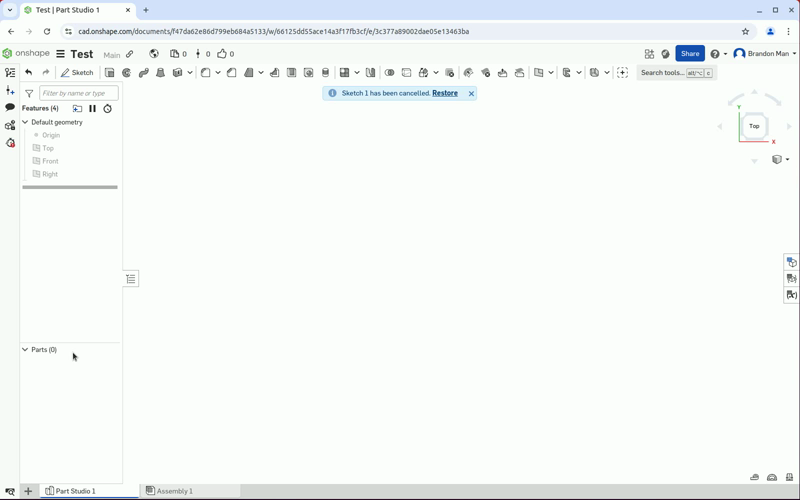
key(shift+p)
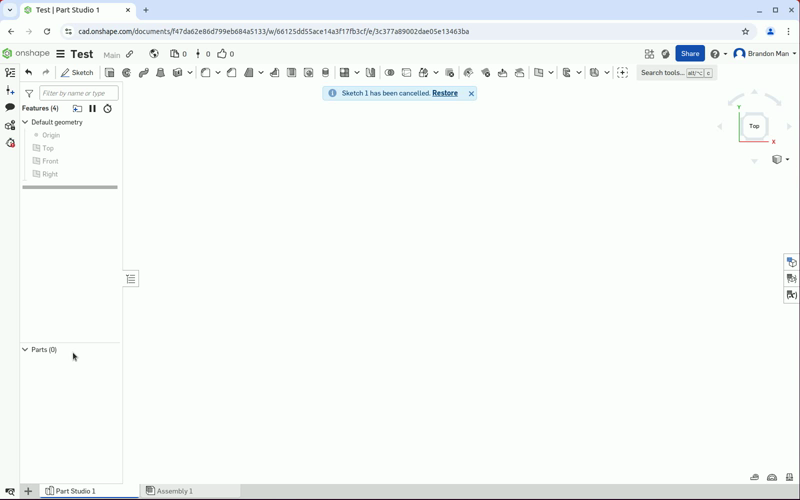
key(space)
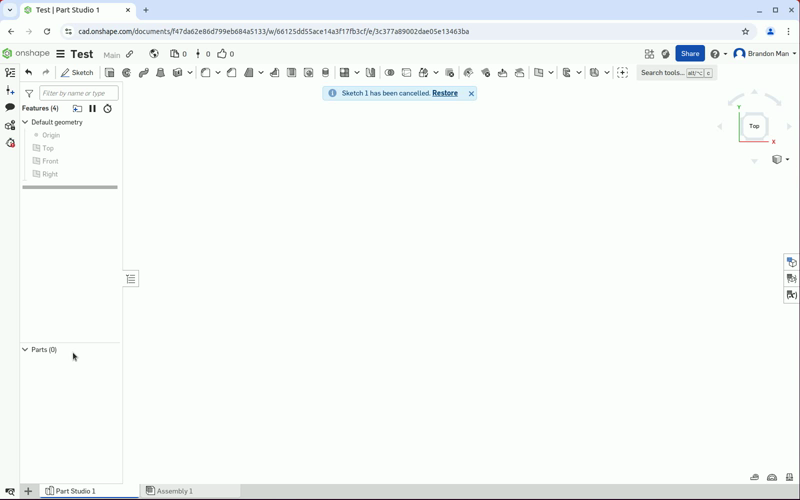
key_down(shift)
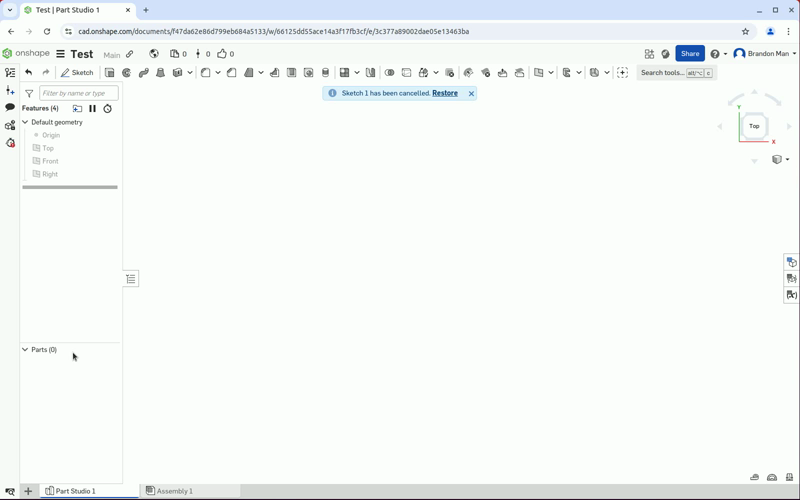
key(up)
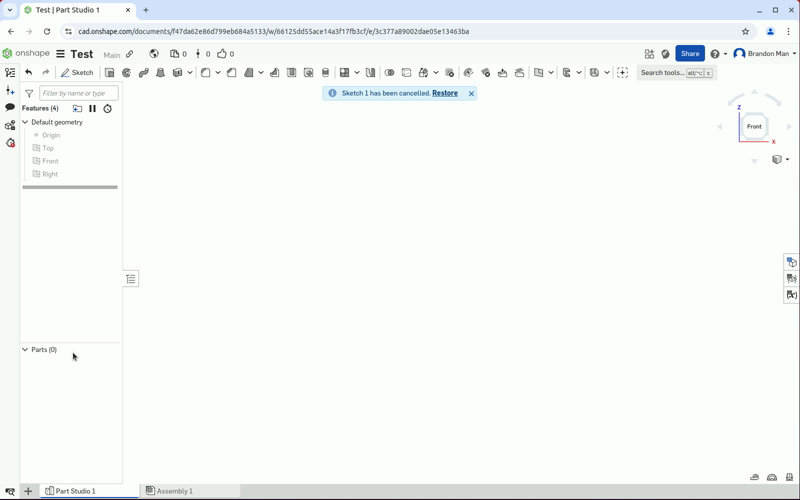
key_up(shift)
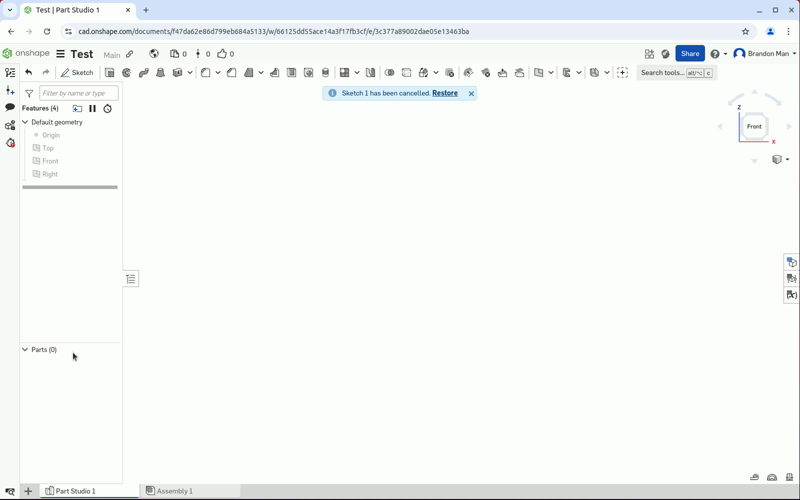
mouse_move(73, 352)
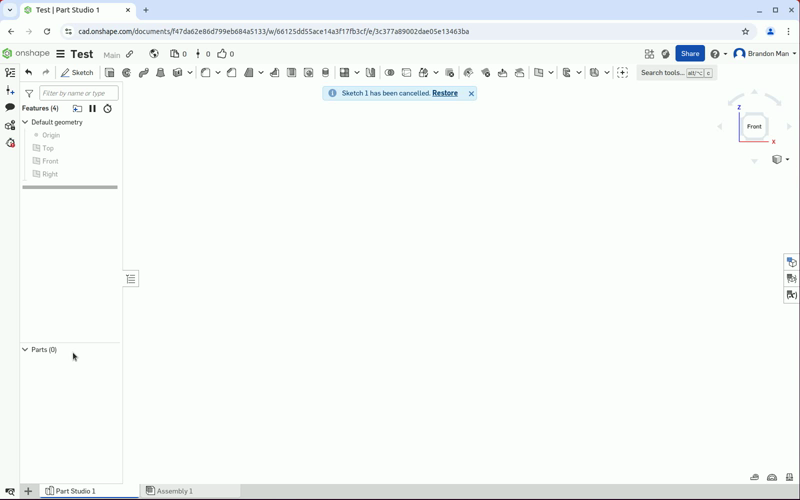
key(shift+y)
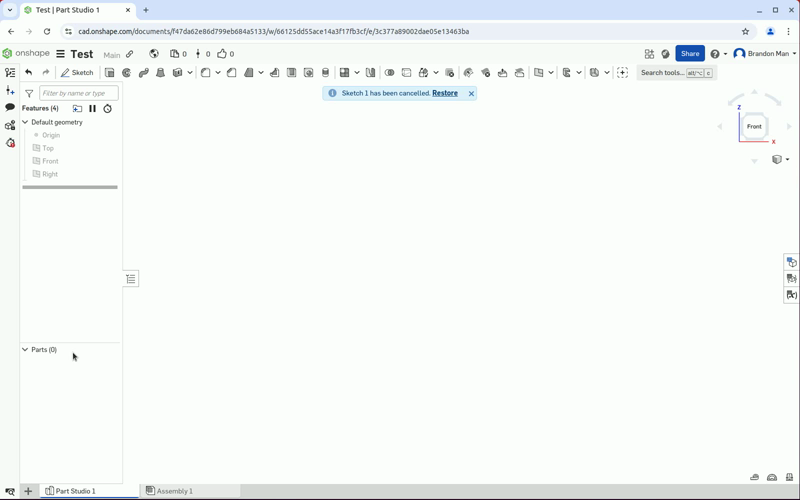
key(shift+s)
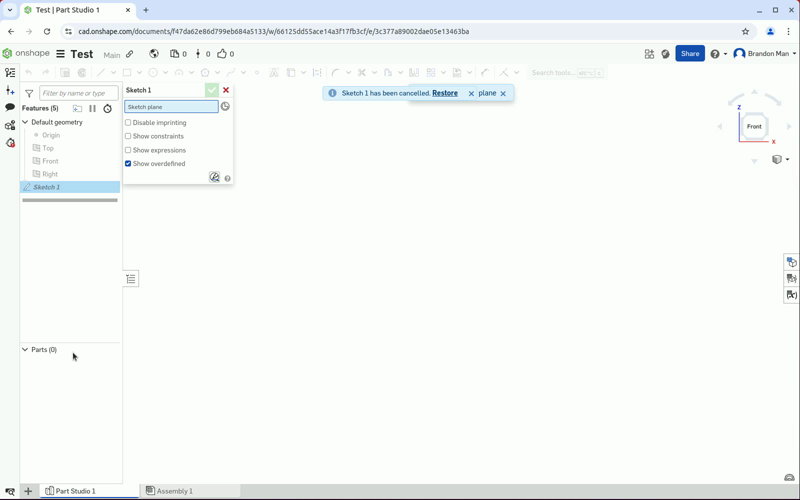
mouse_move(73, 163)
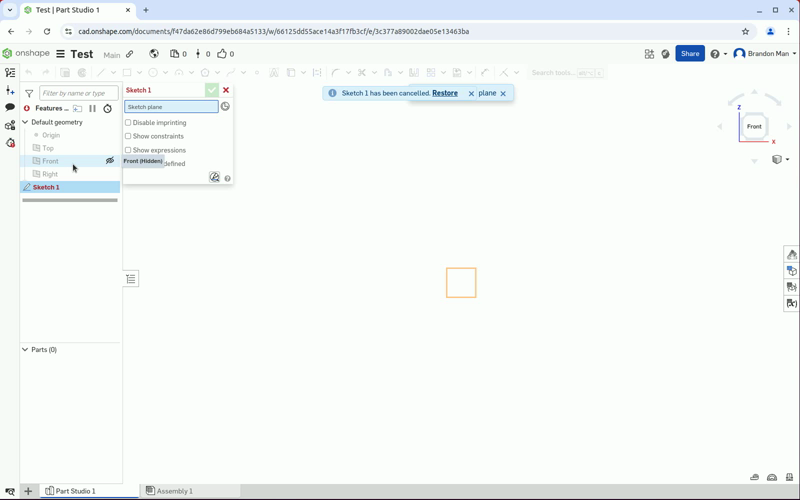
click(73, 163)
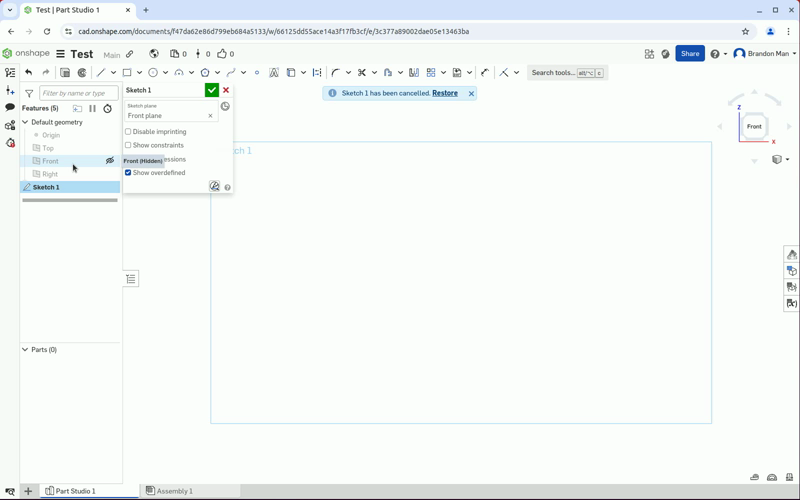
mouse_move(73, 352)
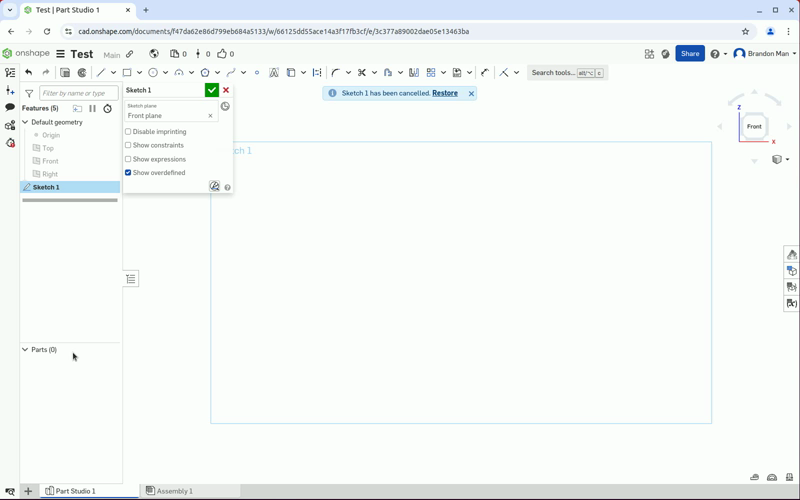
key(y)
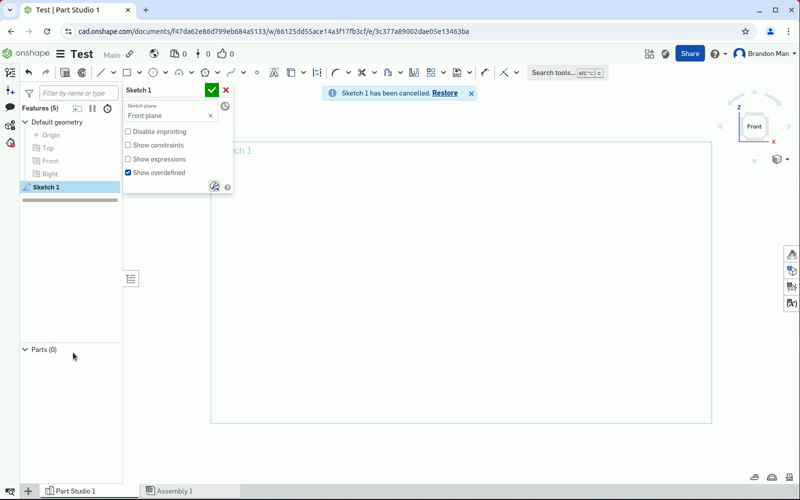
key(c)
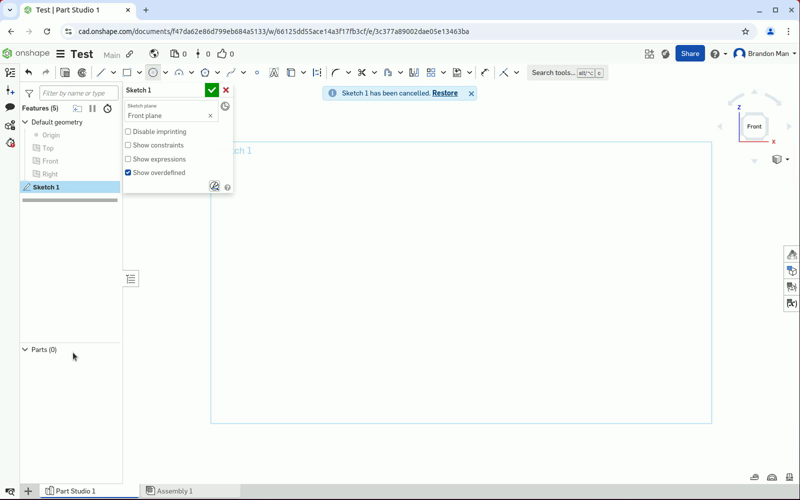
key_down(shift)
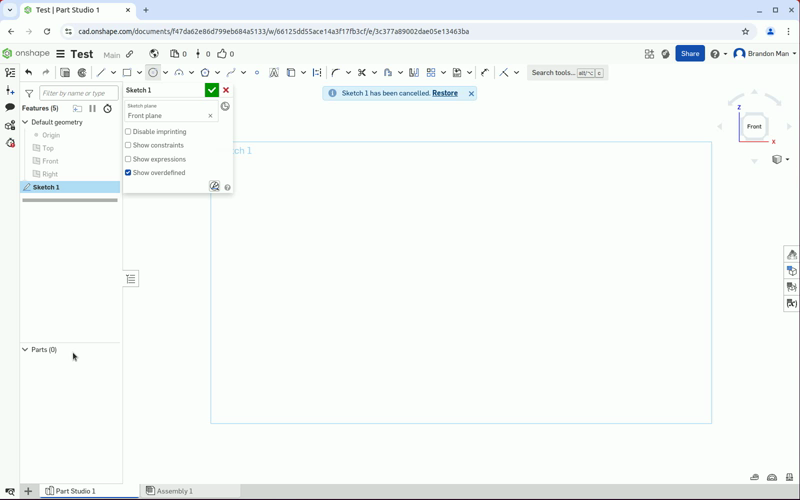
mouse_move(517, 282)
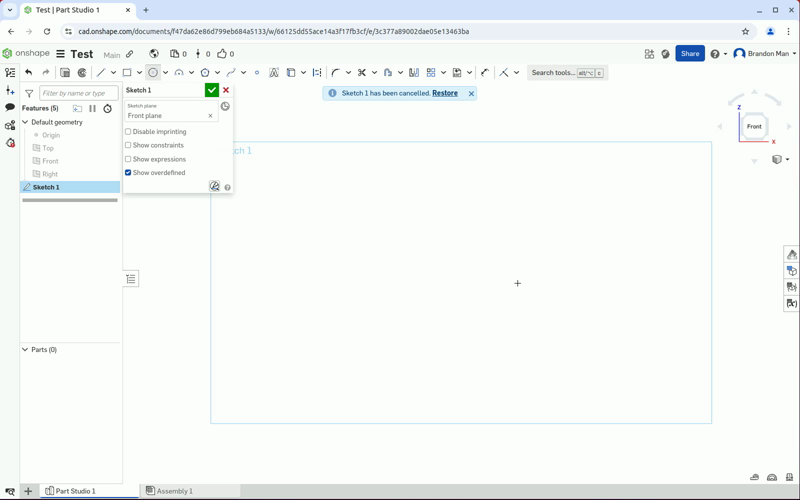
click(517, 282)
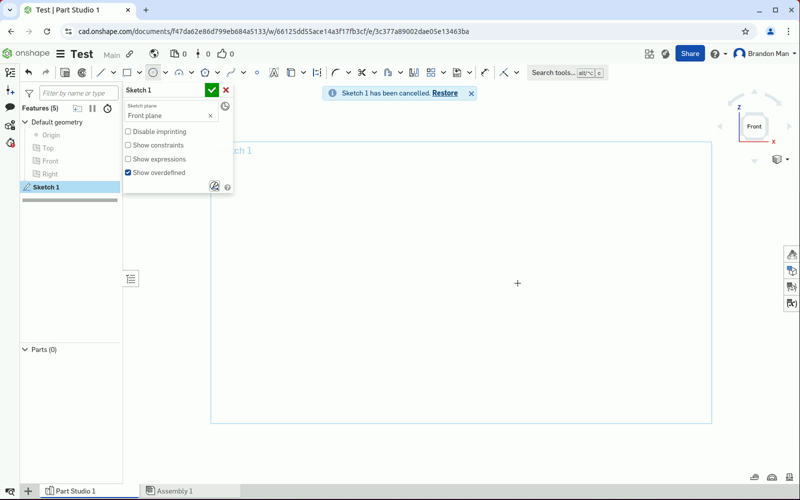
key_up(shift)
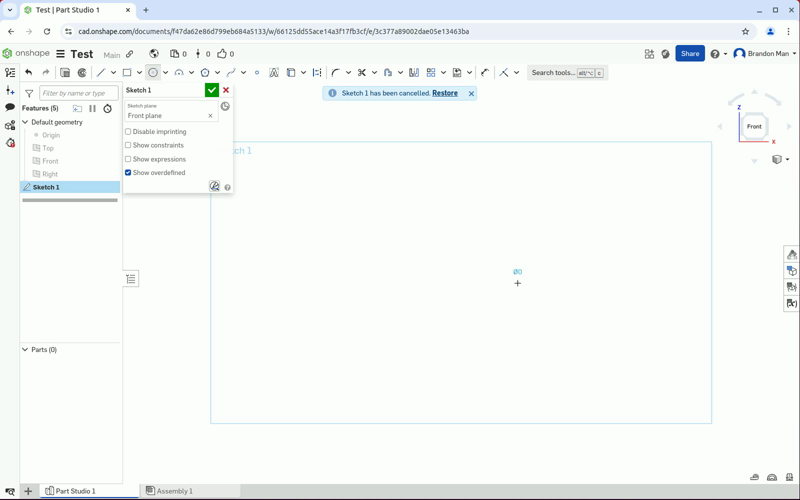
mouse_move(536, 282)
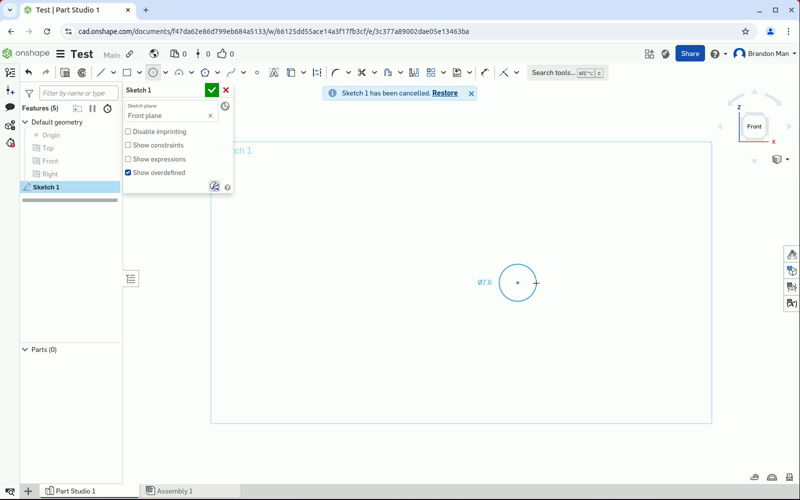
click(536, 282)
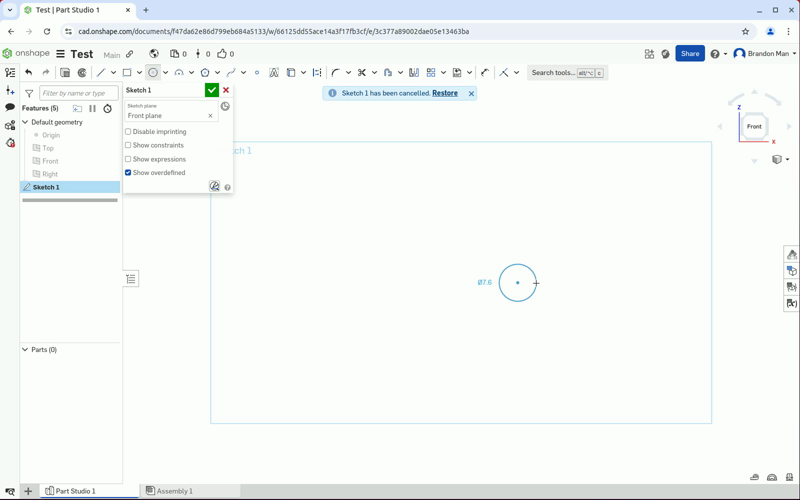
key(esc)
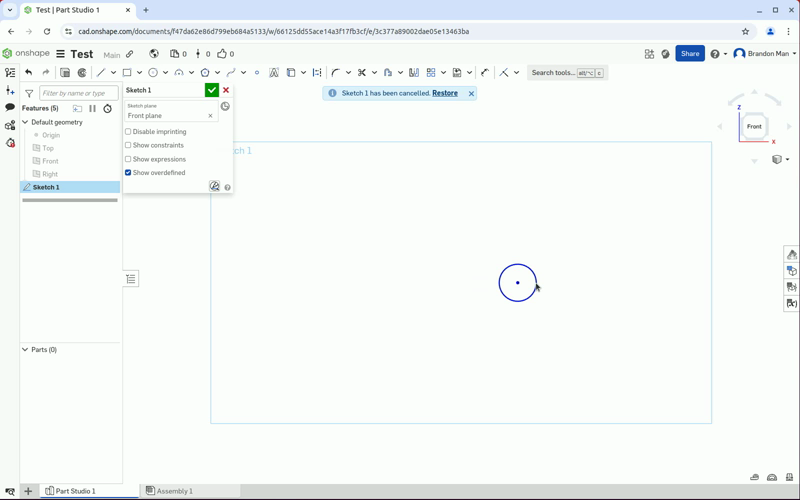
mouse_move(515, 291)
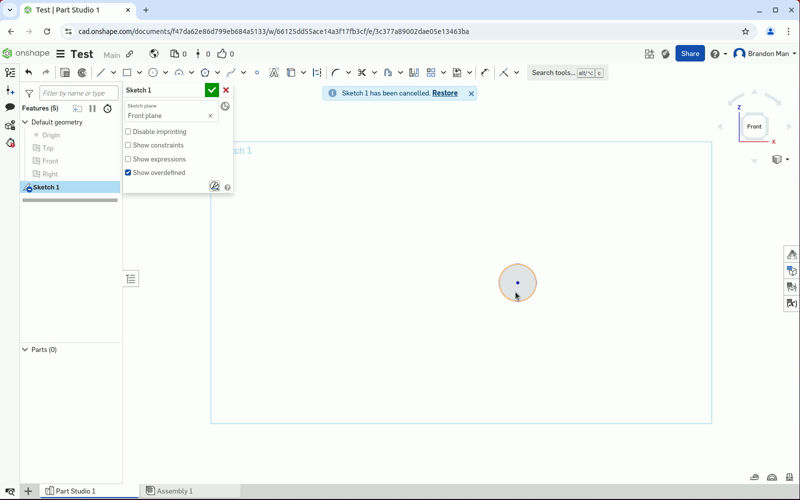
scroll(6)
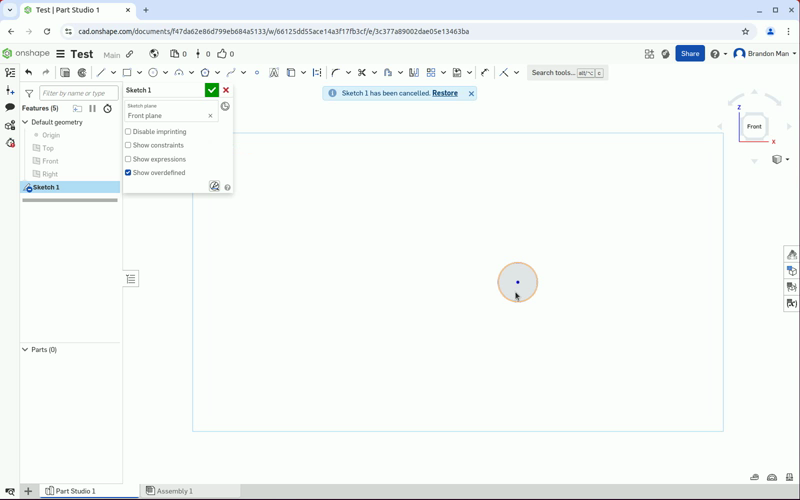
scroll(6)
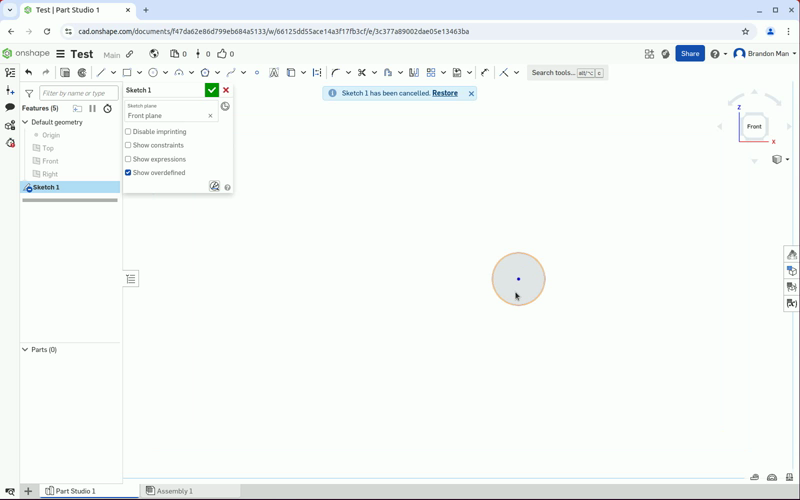
scroll(6)
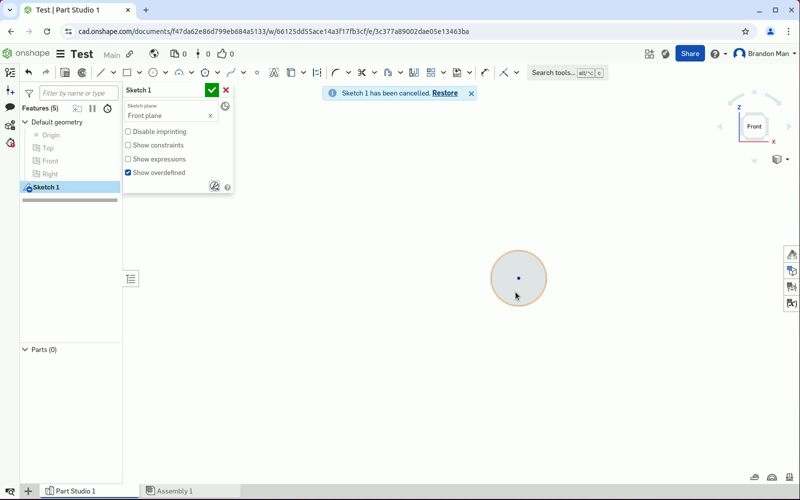
scroll(6)
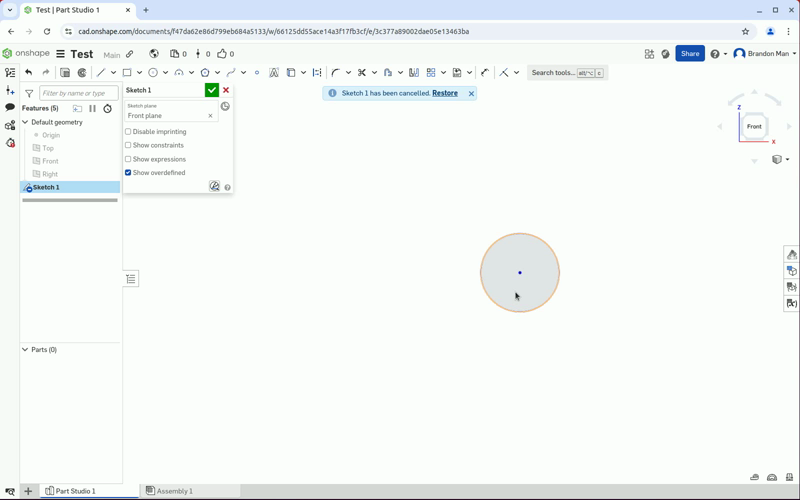
scroll(6)
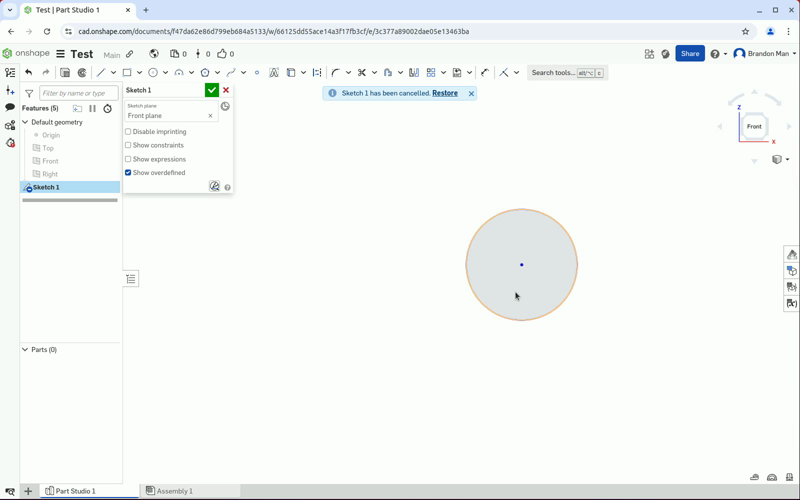
scroll(6)
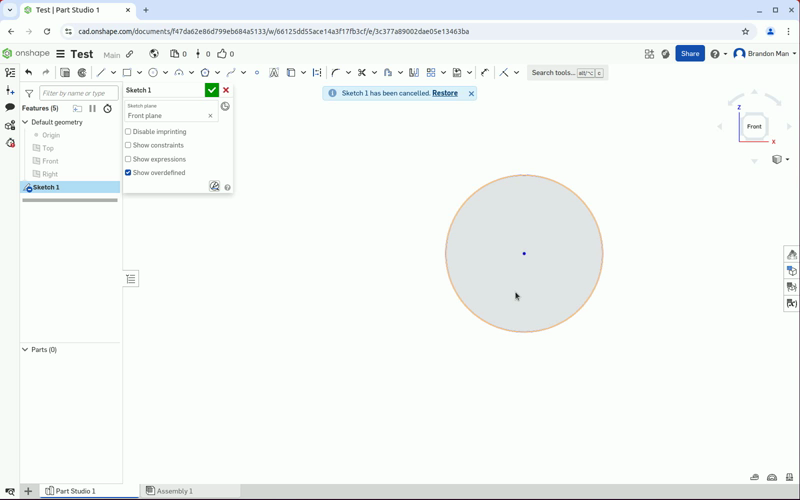
scroll(6)
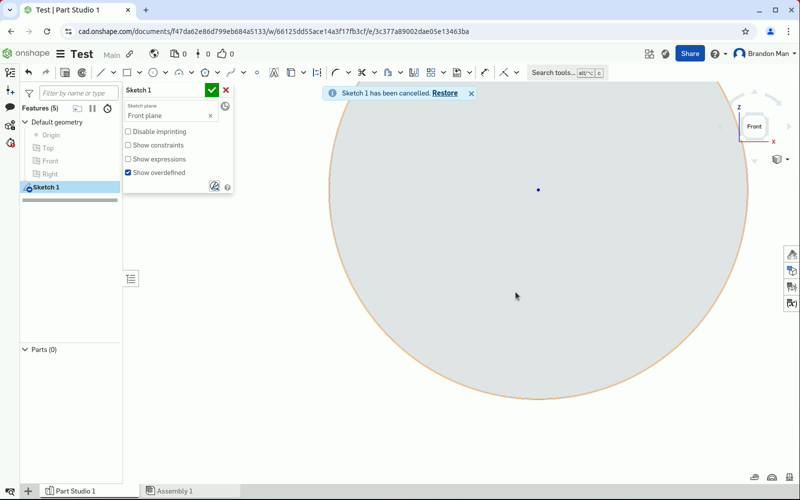
click(515, 291)
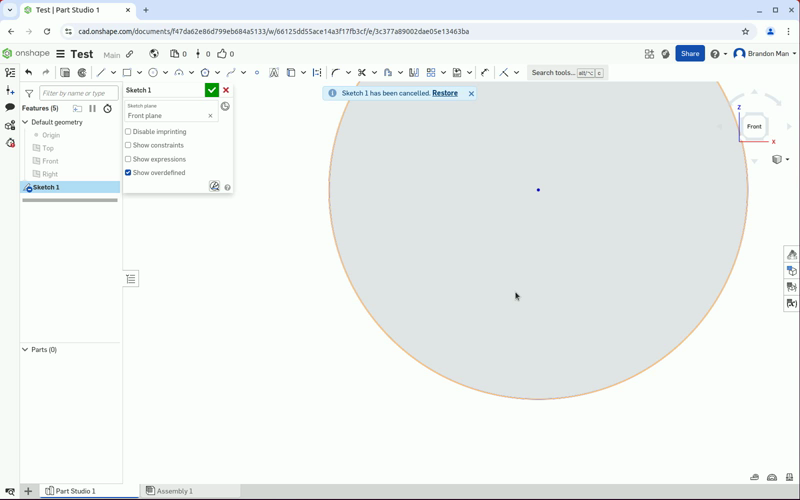
scroll(-6)
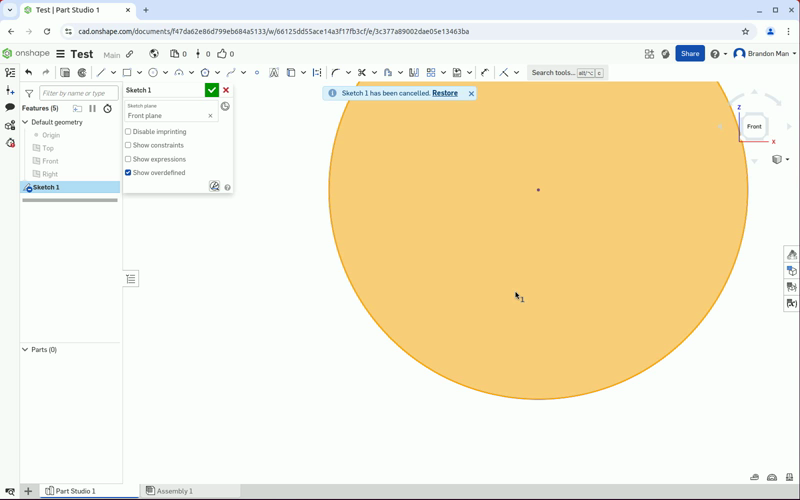
scroll(-6)
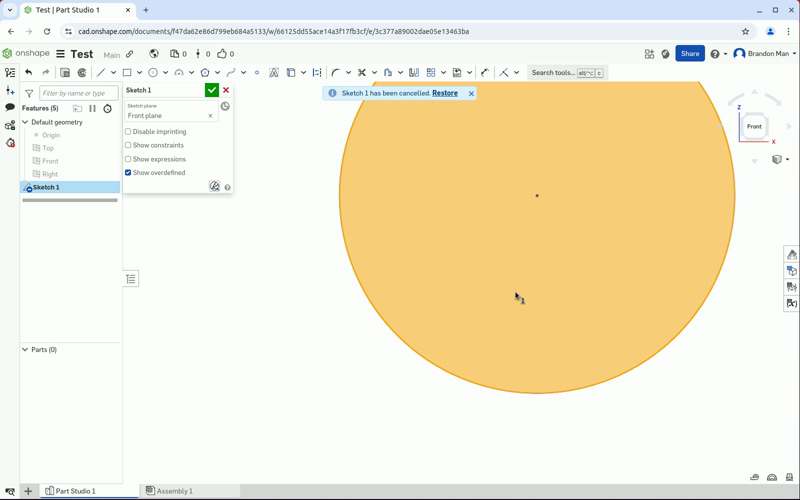
scroll(-6)
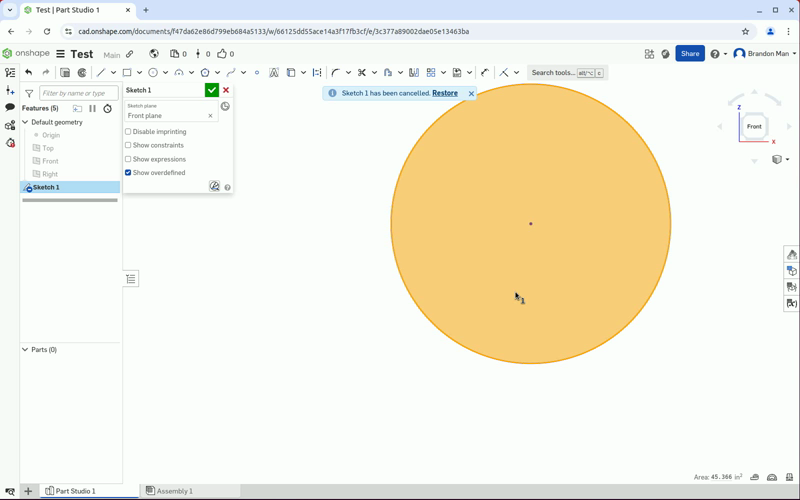
scroll(-6)
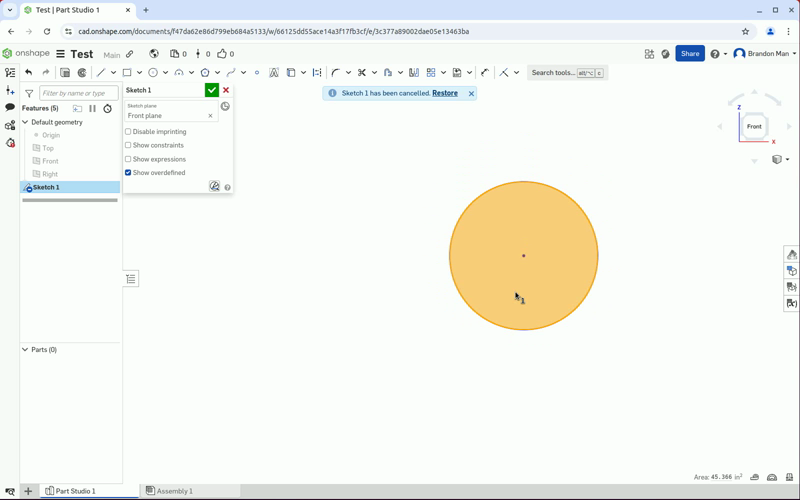
scroll(-6)
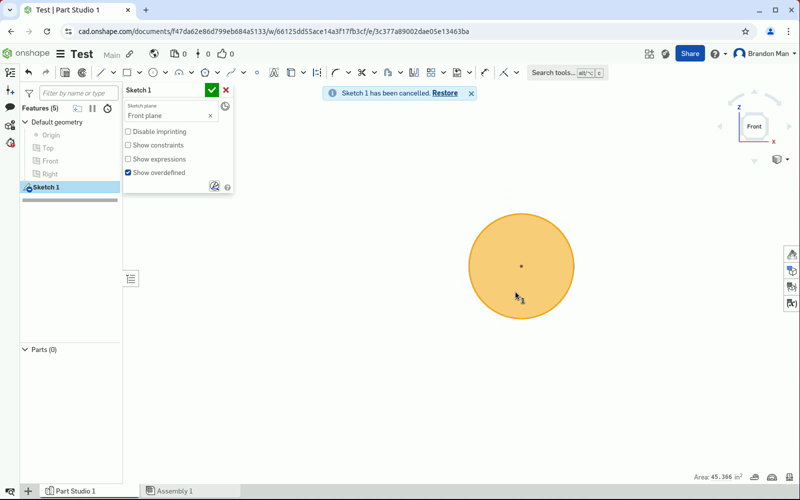
scroll(-6)
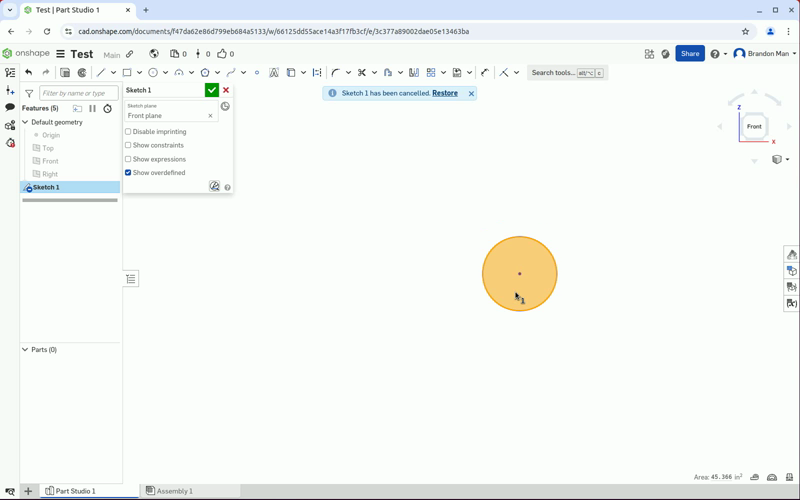
scroll(-6)
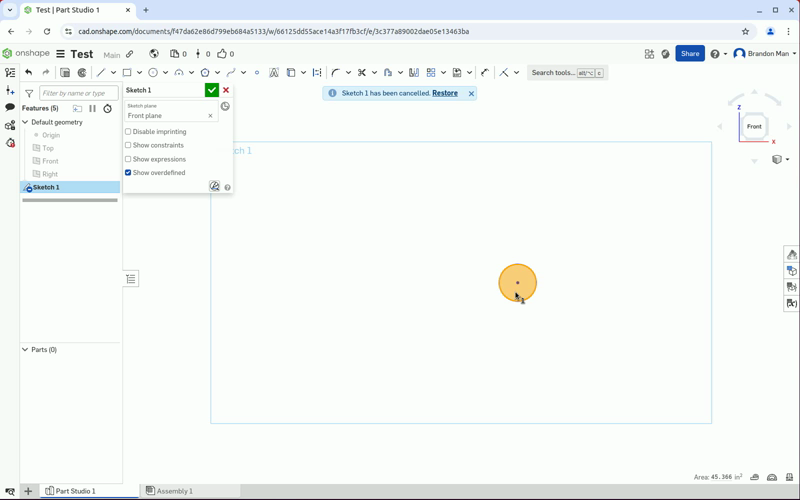
mouse_move(73, 352)
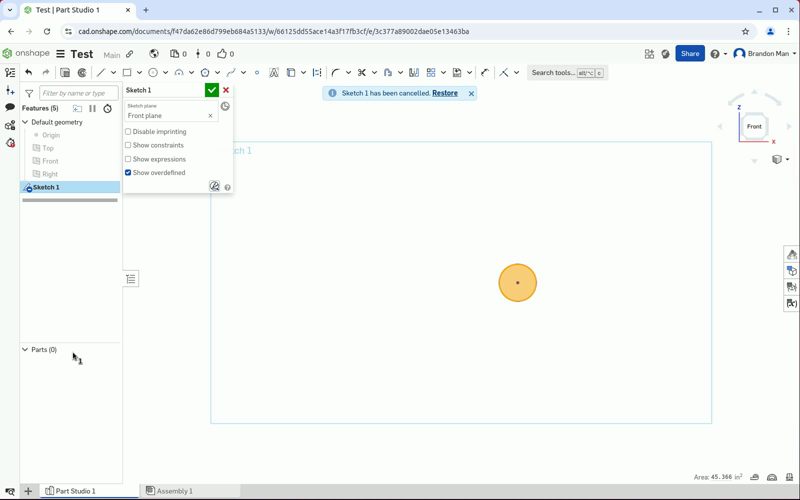
key(shift+y)
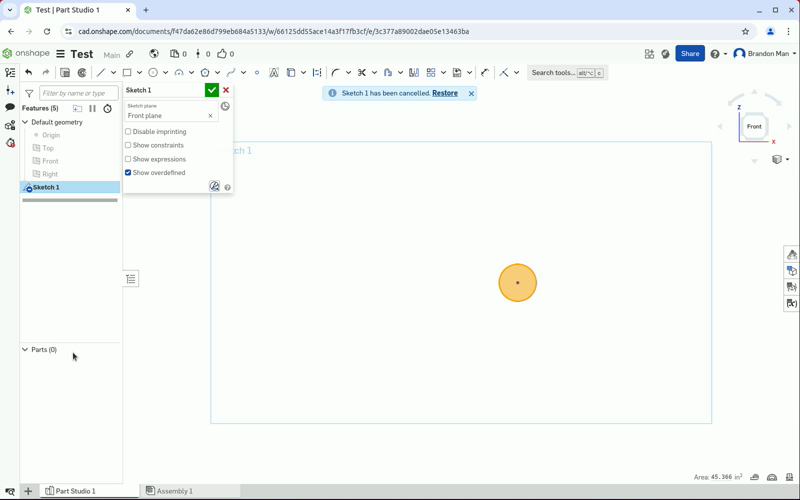
key(shift+e)
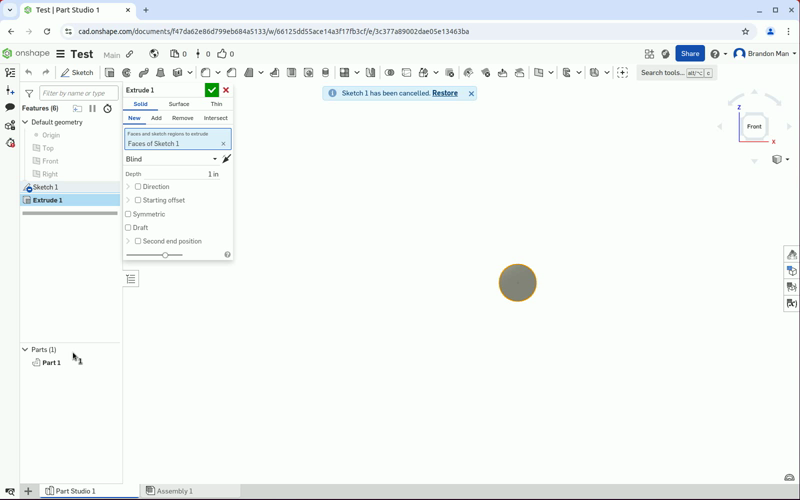
mouse_move(143, 106)
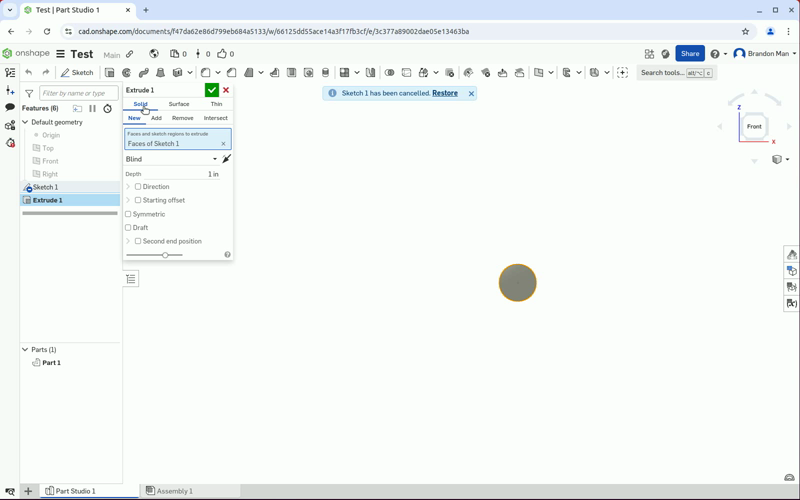
click(143, 106)
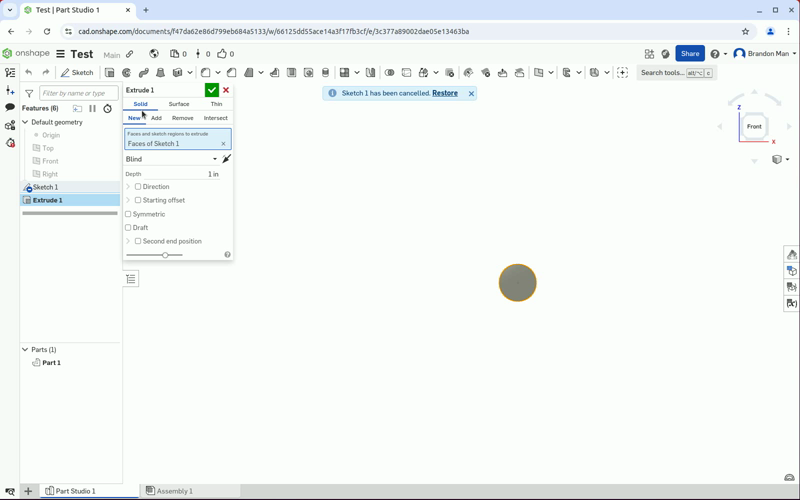
mouse_move(137, 120)
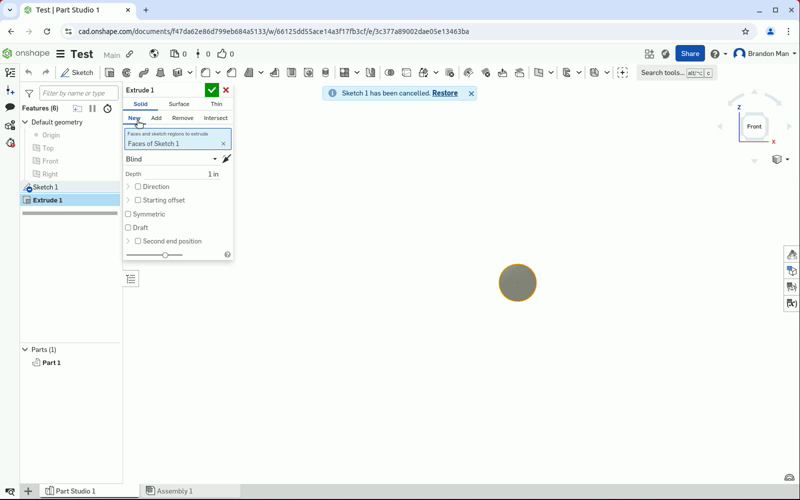
click(137, 120)
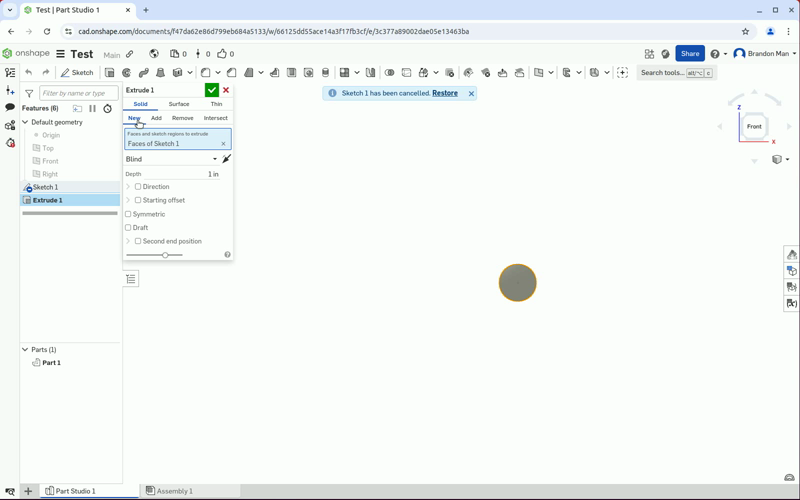
key(tab, 4)
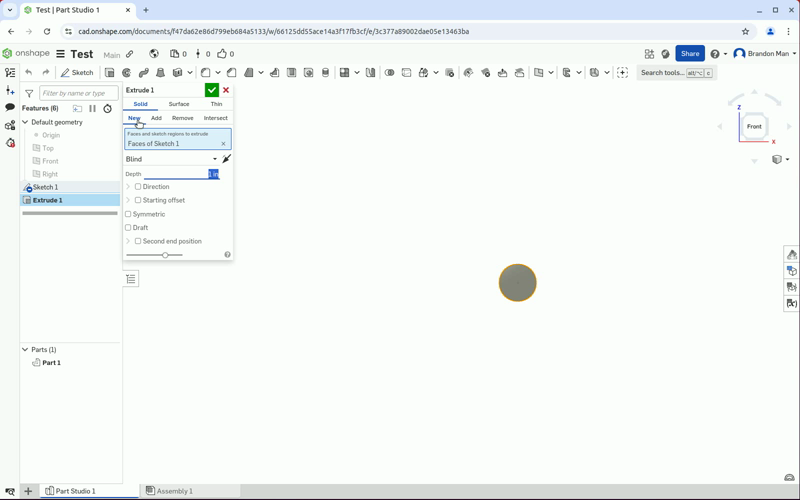
text(23.108)
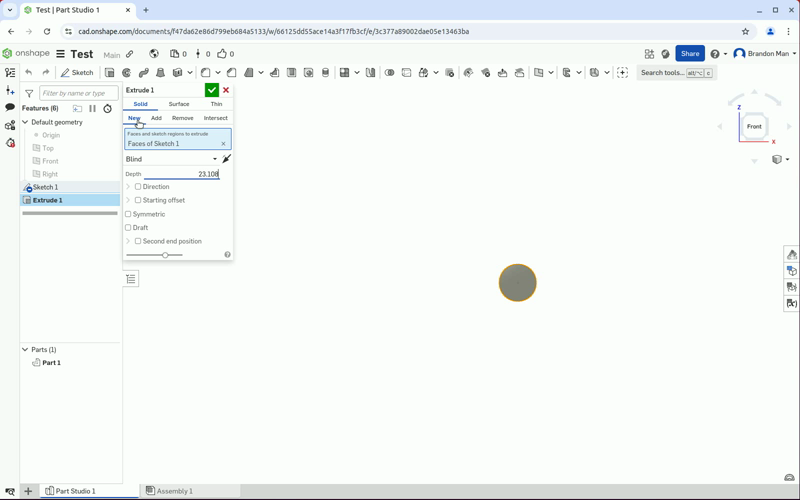
key(enter)
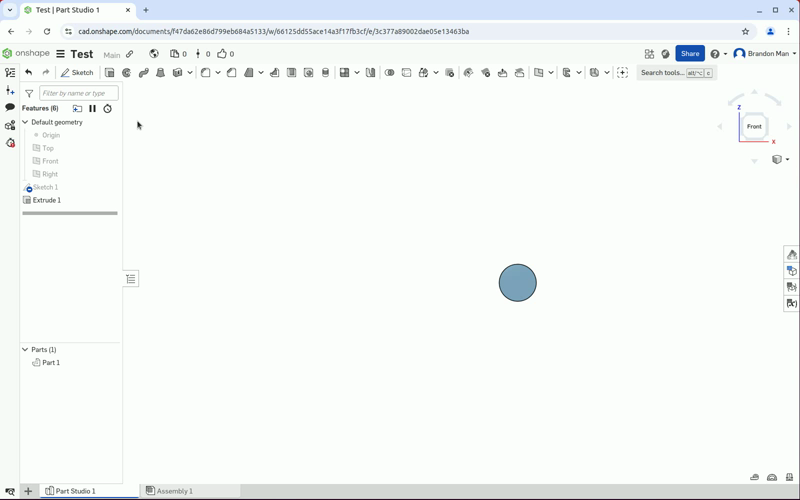
key(shift+h)
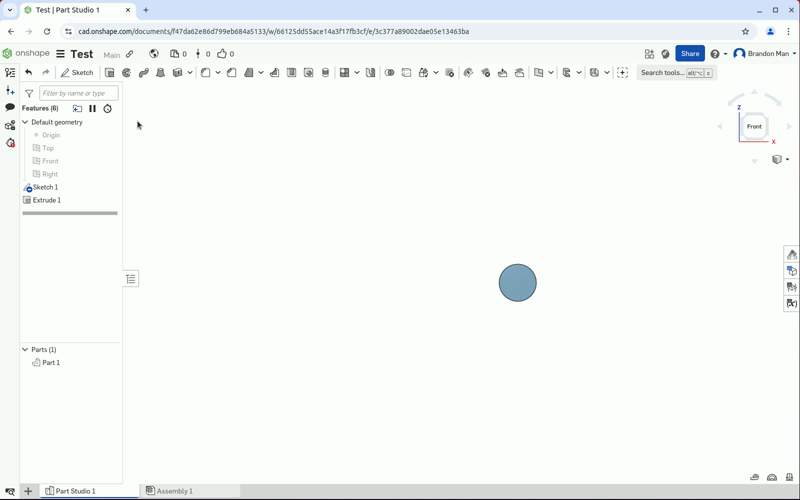
key(shift+h)
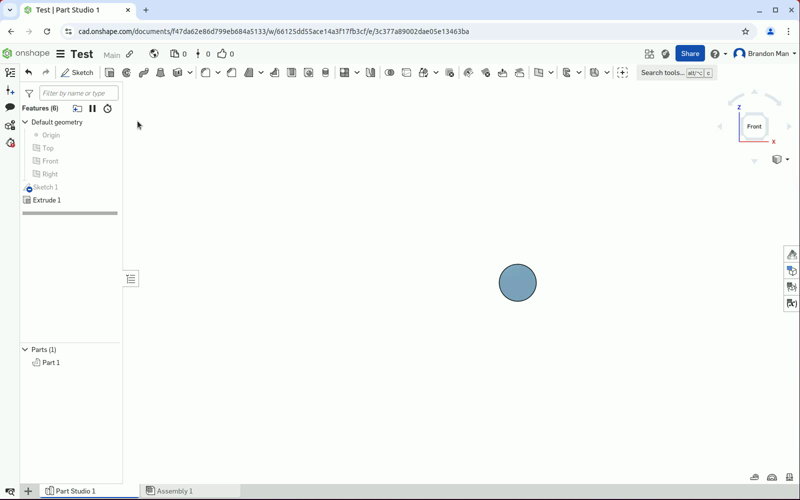
mouse_move(73, 189)
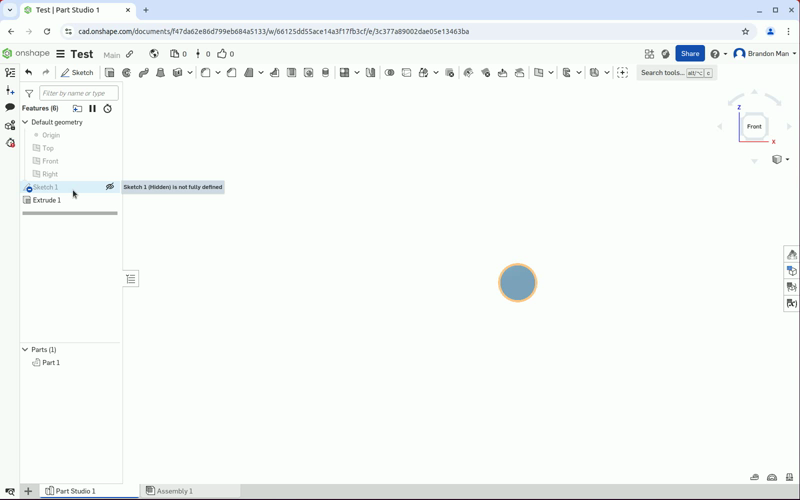
click(73, 189)
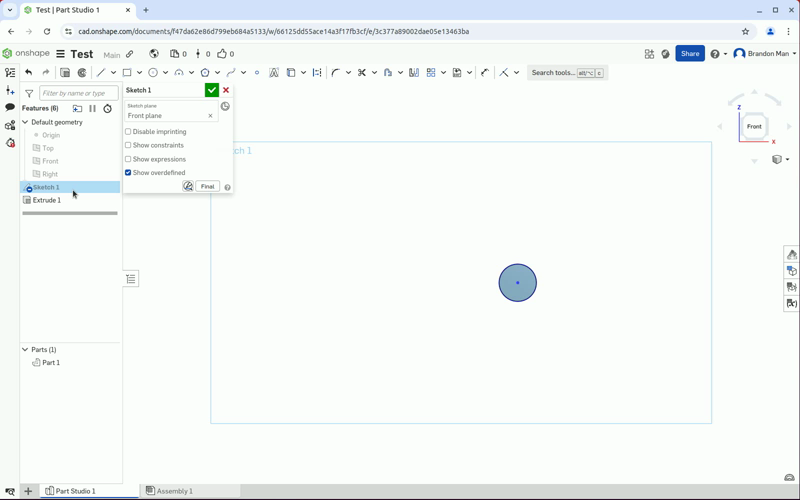
mouse_move(229, 92)
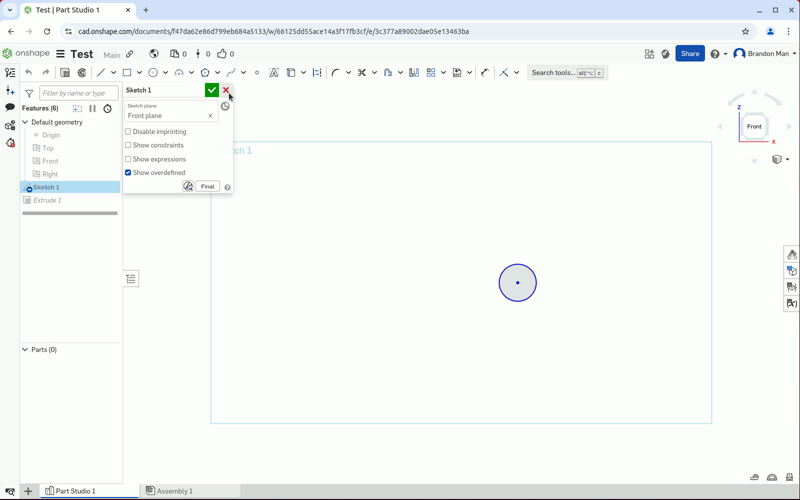
click(229, 92)
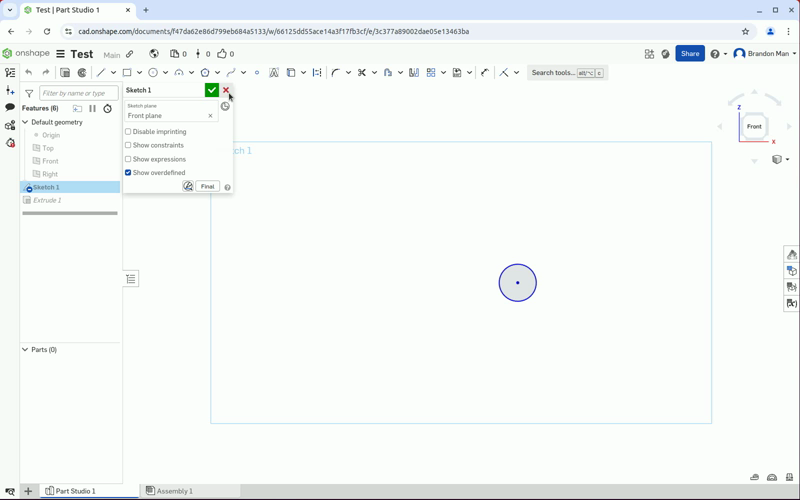
key(shift+s)
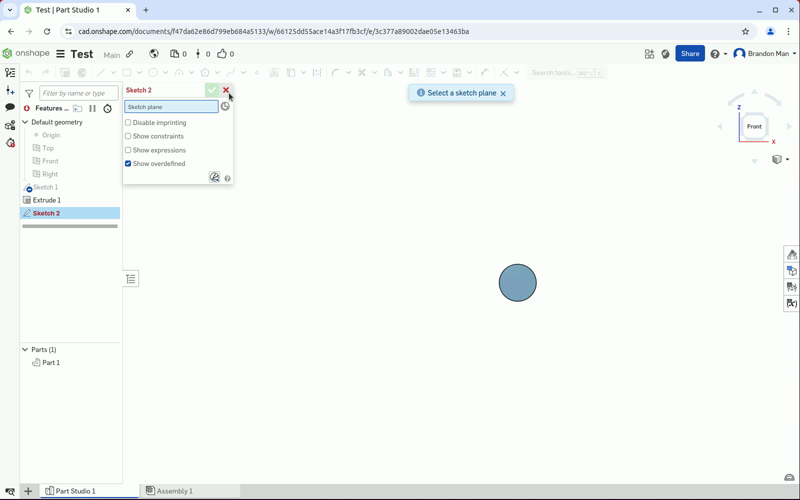
mouse_move(73, 163)
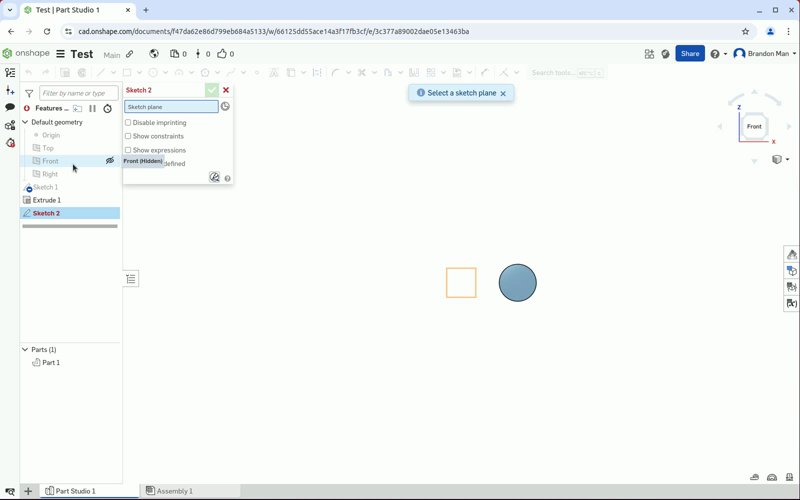
click(73, 163)
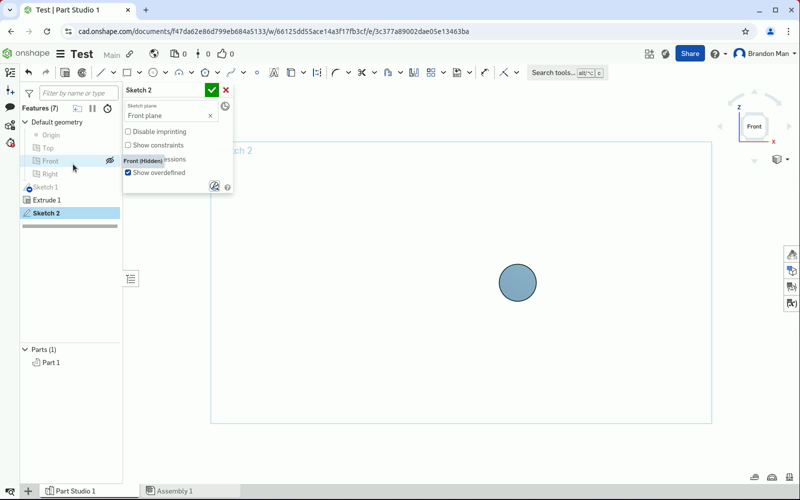
mouse_move(73, 352)
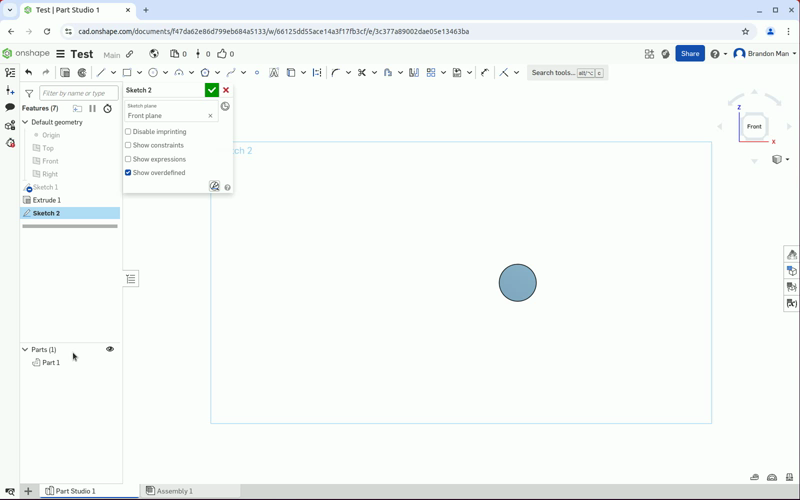
key(y)
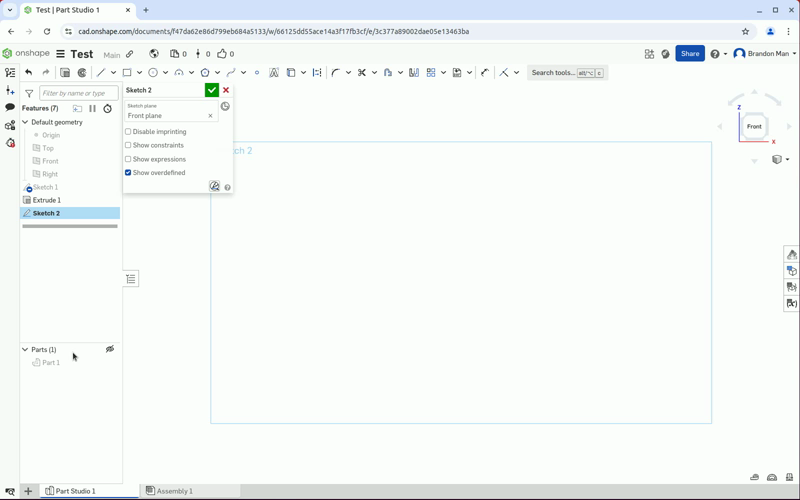
key(l)
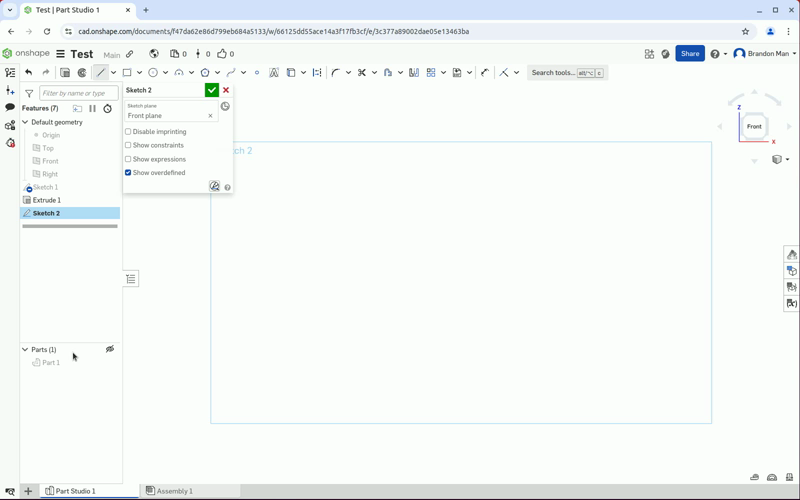
key_down(shift)
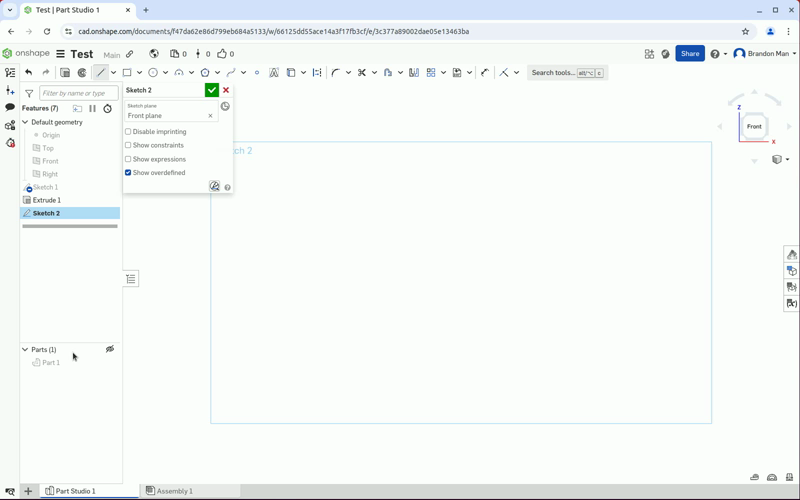
mouse_move(405, 282)
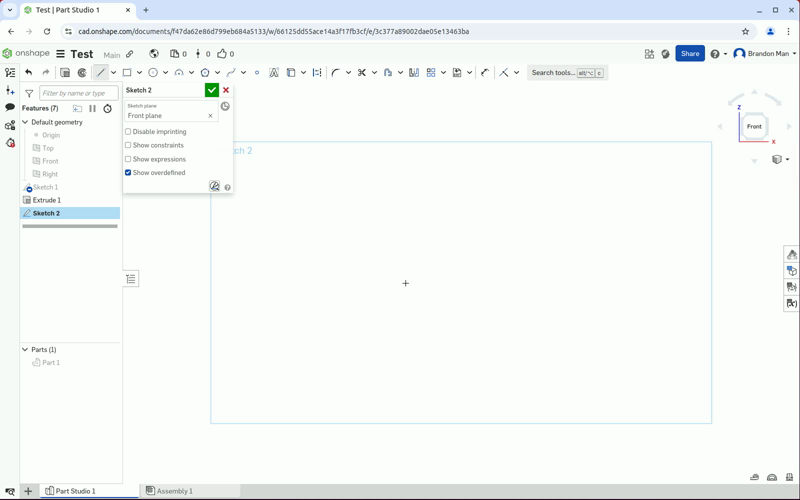
click(405, 282)
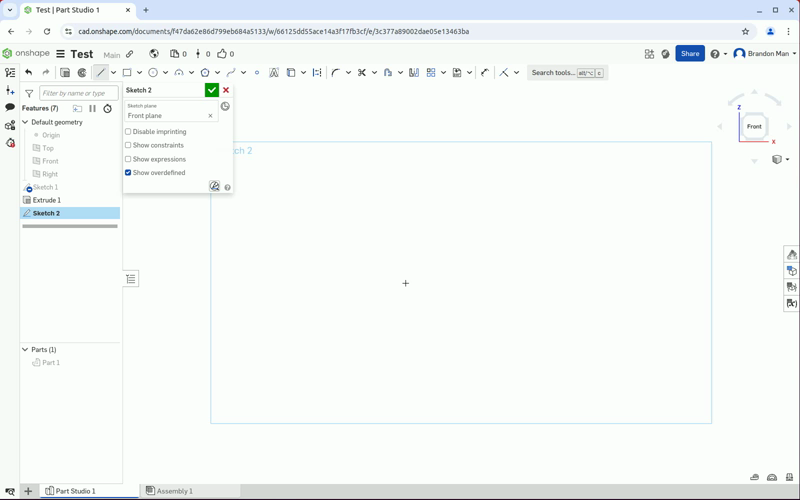
key_up(shift)
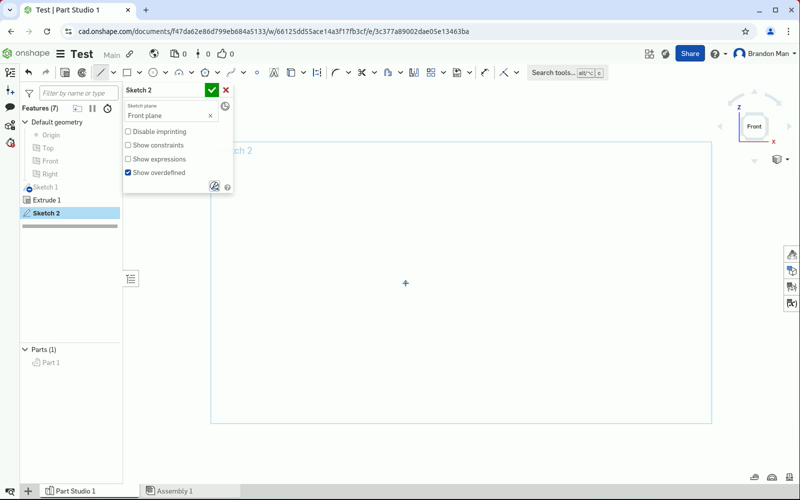
key_down(shift)
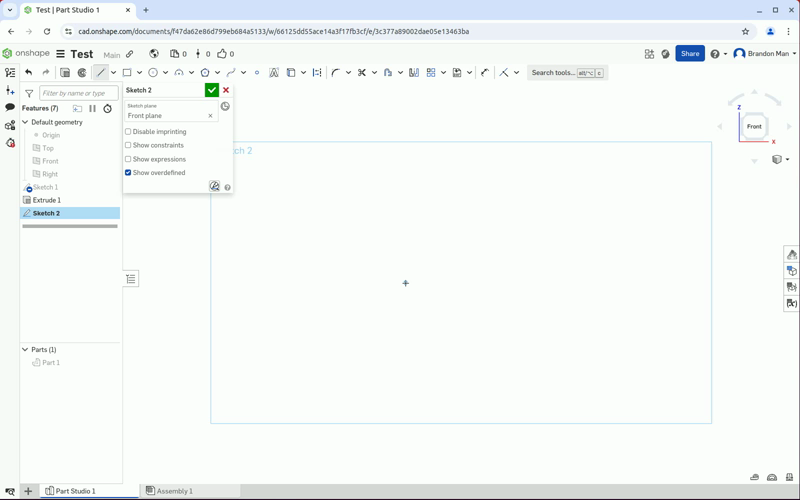
mouse_move(435, 282)
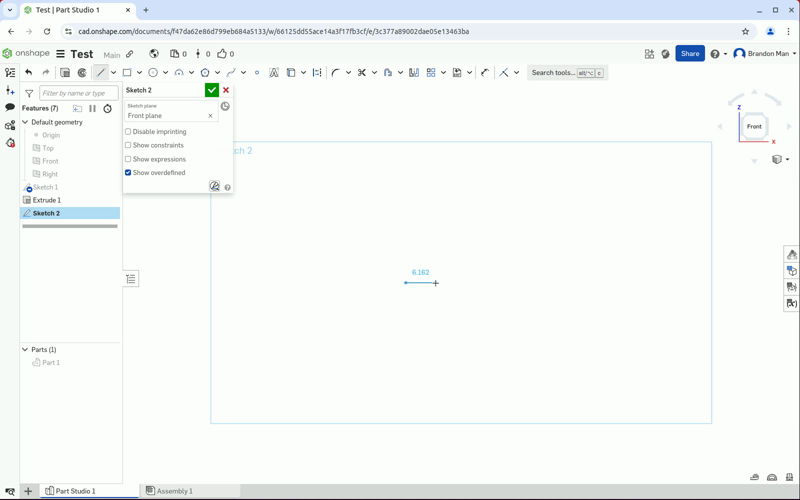
mouse_move(444, 282)
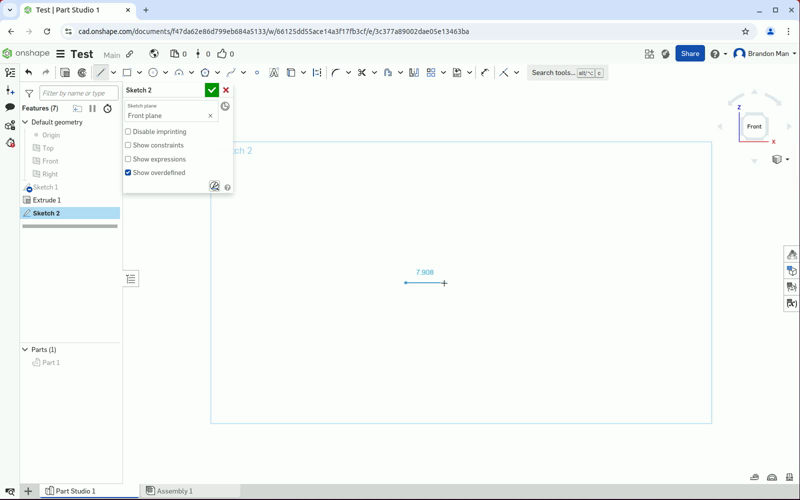
click(444, 282)
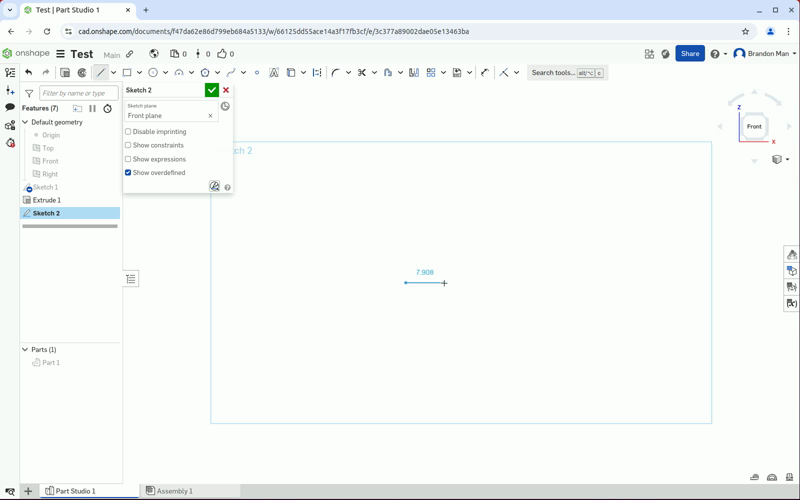
key_up(shift)
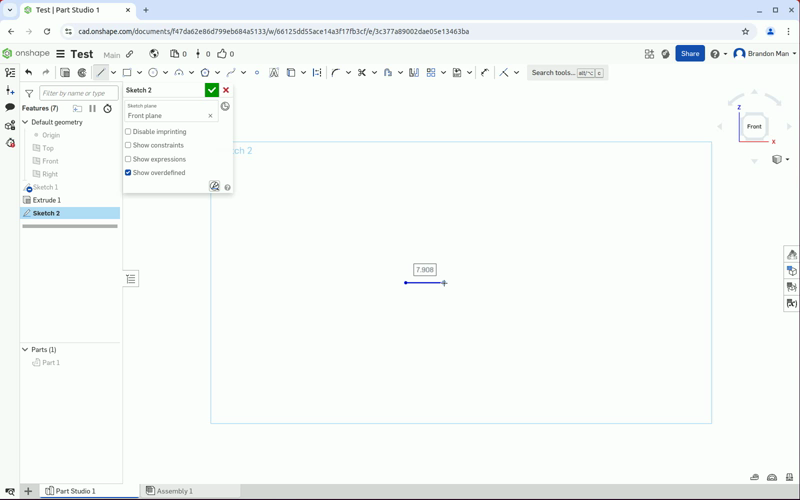
key_down(shift)
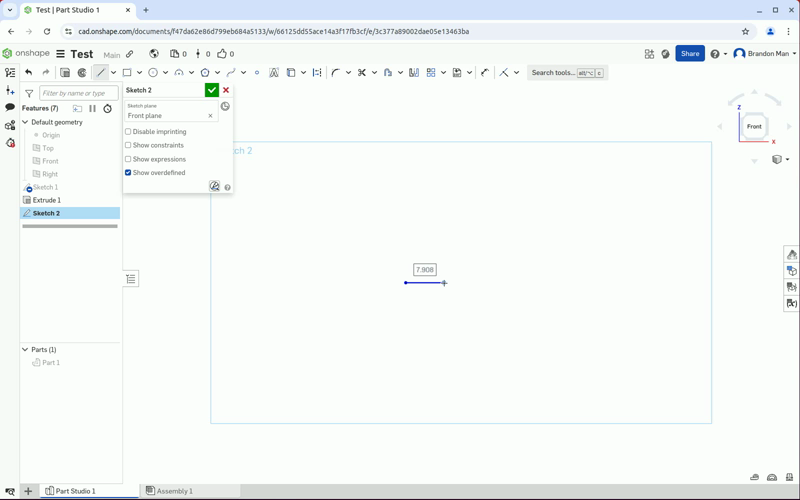
mouse_move(474, 282)
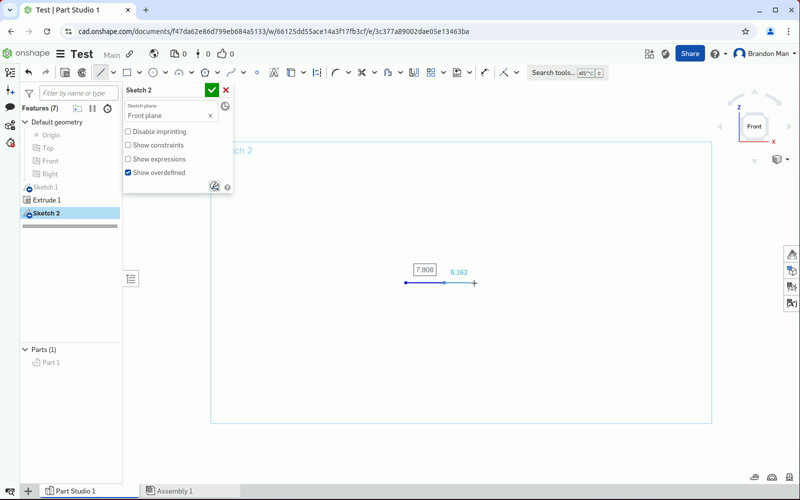
mouse_move(444, 244)
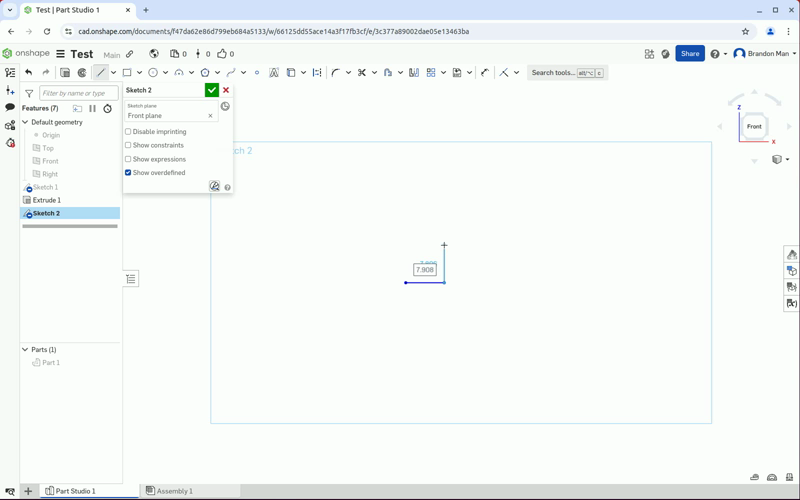
click(444, 244)
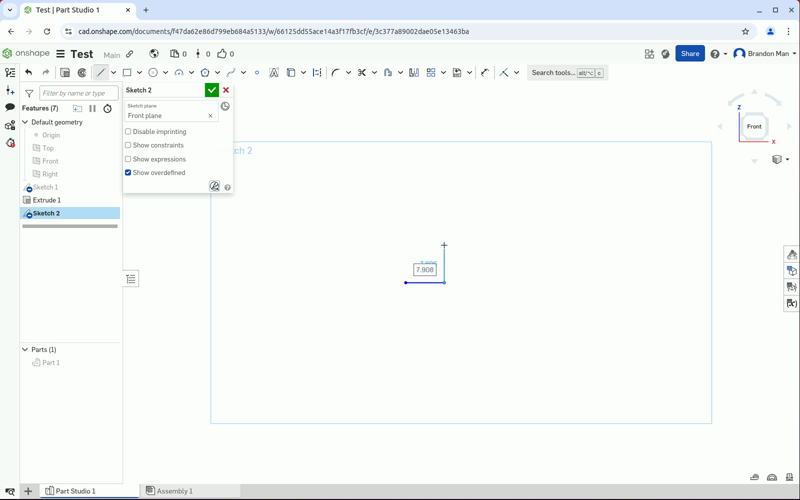
key_up(shift)
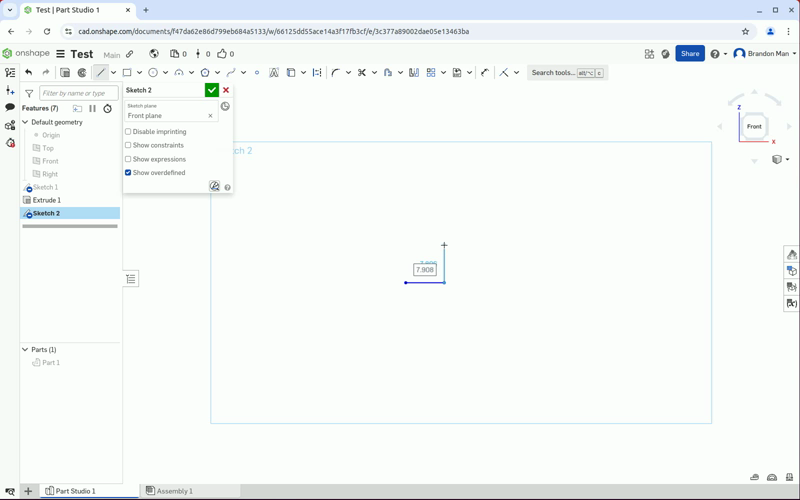
key_down(shift)
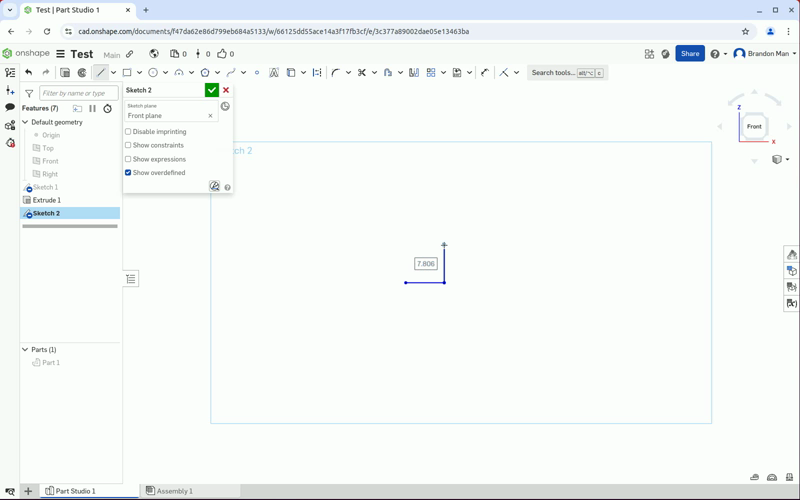
mouse_move(474, 244)
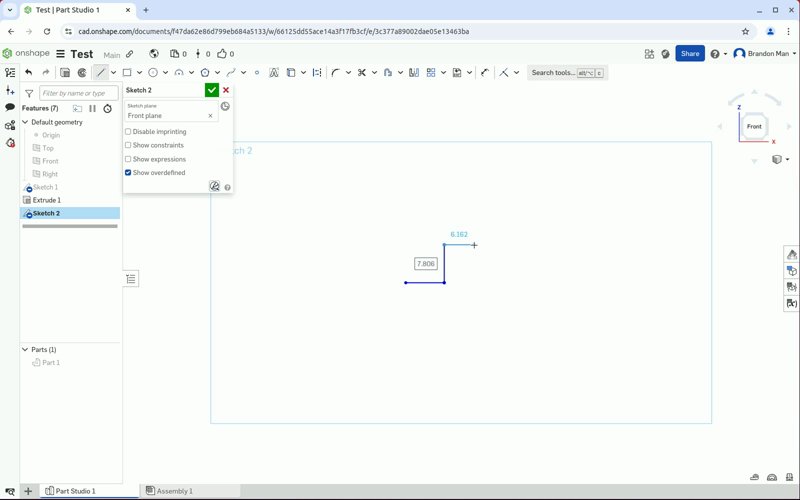
mouse_move(405, 244)
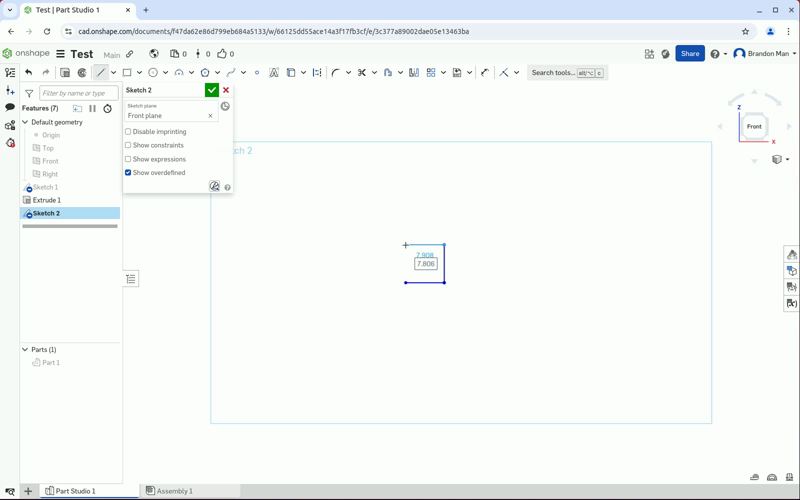
click(405, 244)
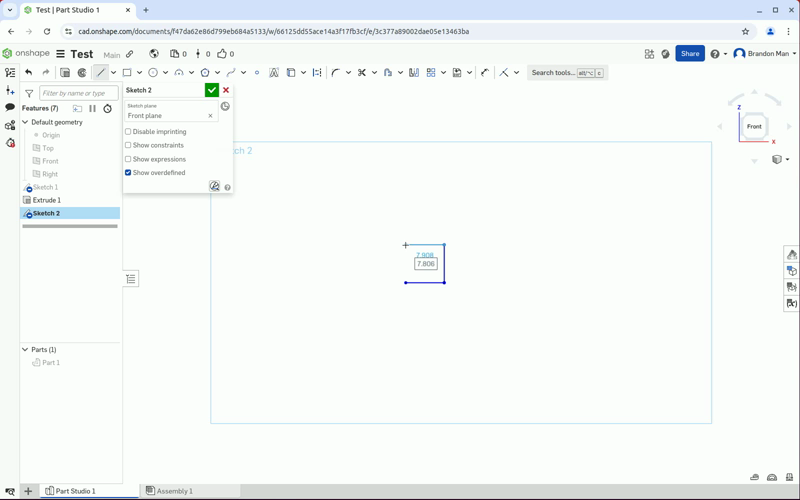
key_up(shift)
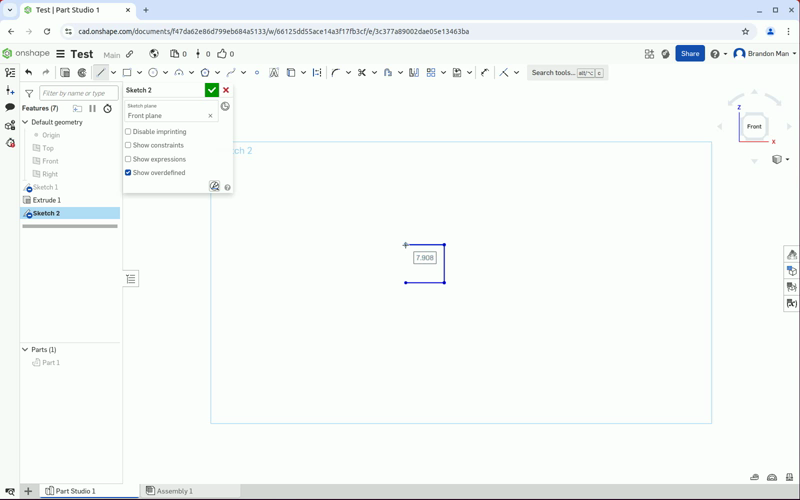
mouse_move(435, 244)
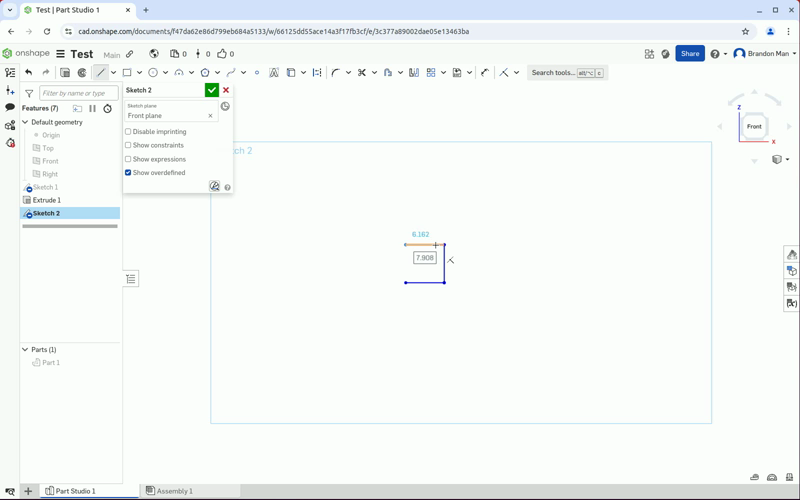
key_down(shift)
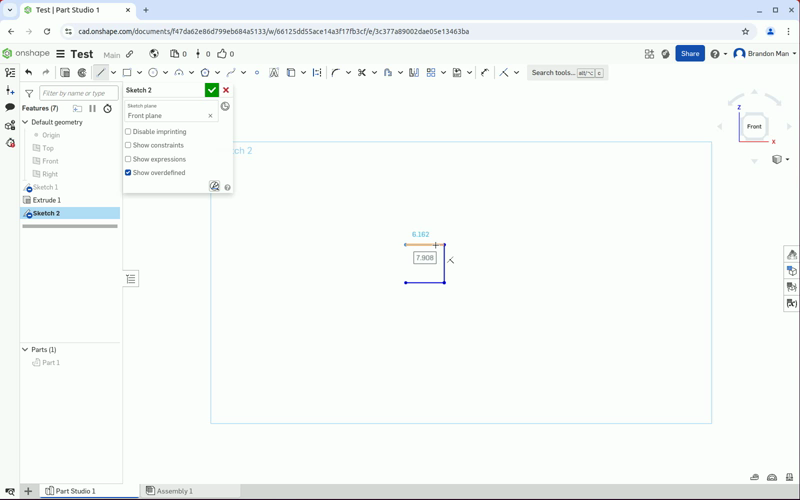
mouse_move(405, 282)
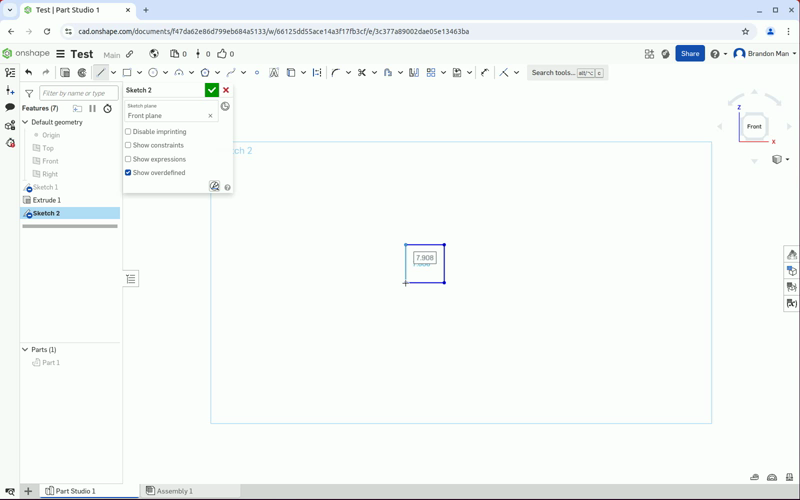
key_up(shift)
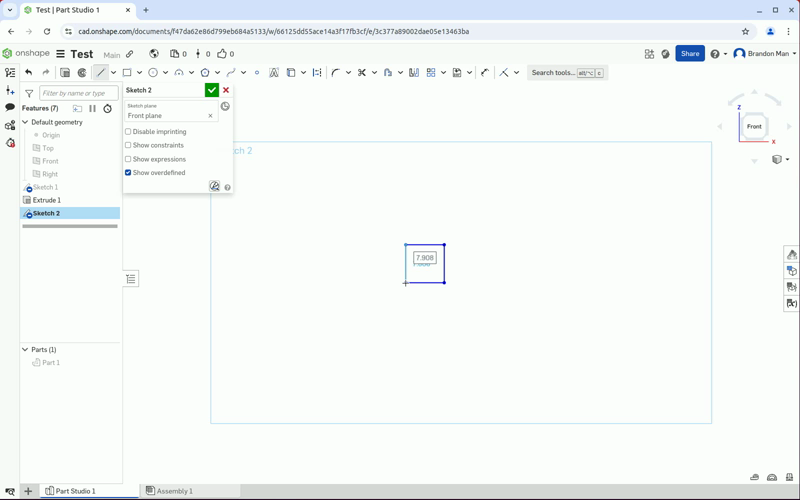
click(405, 282)
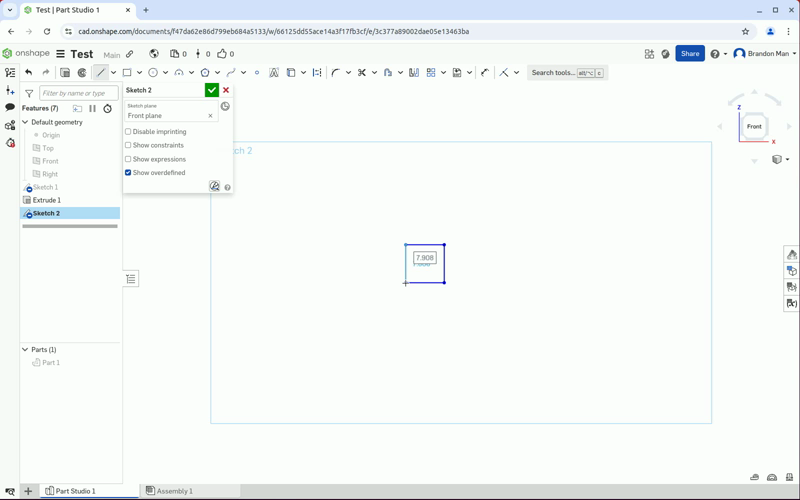
key(esc)
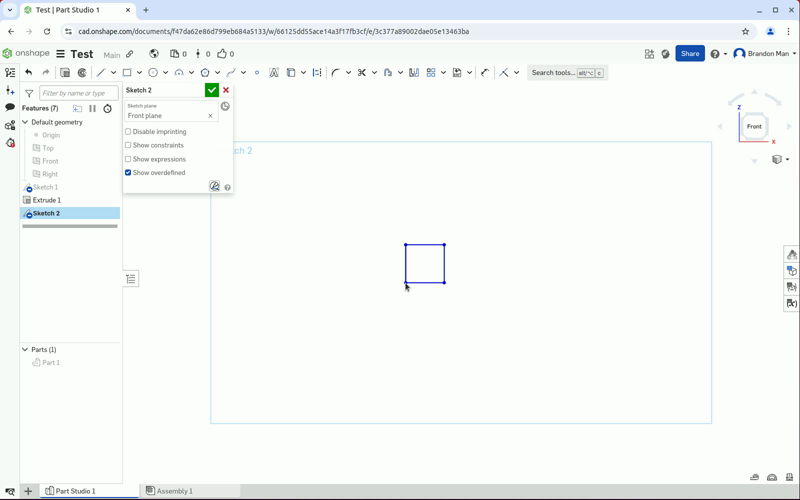
mouse_move(442, 255)
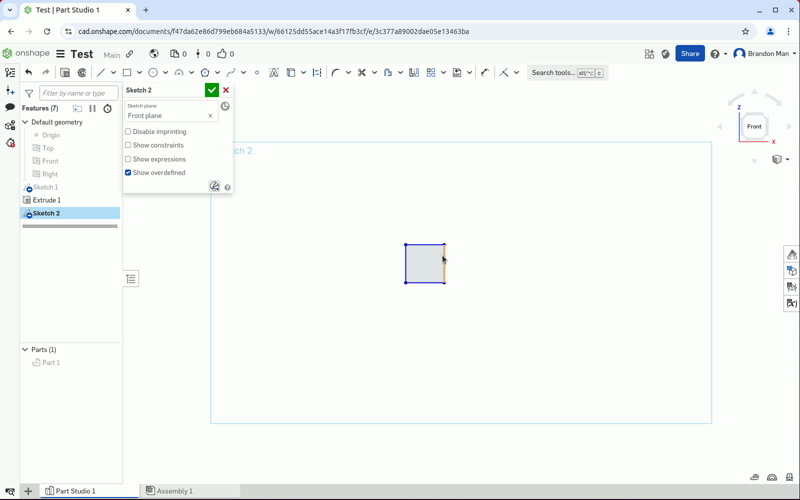
scroll(6)
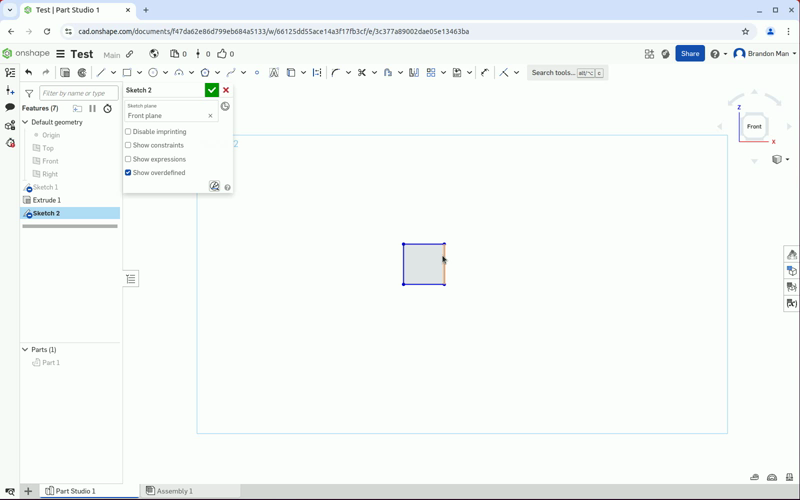
scroll(6)
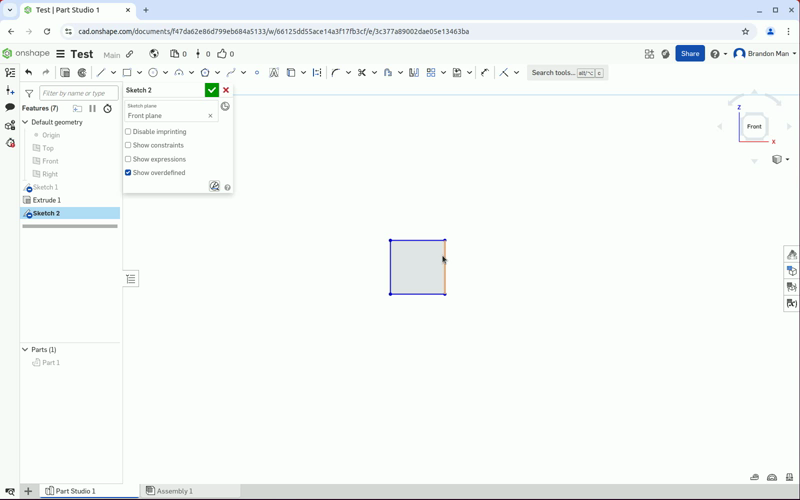
scroll(6)
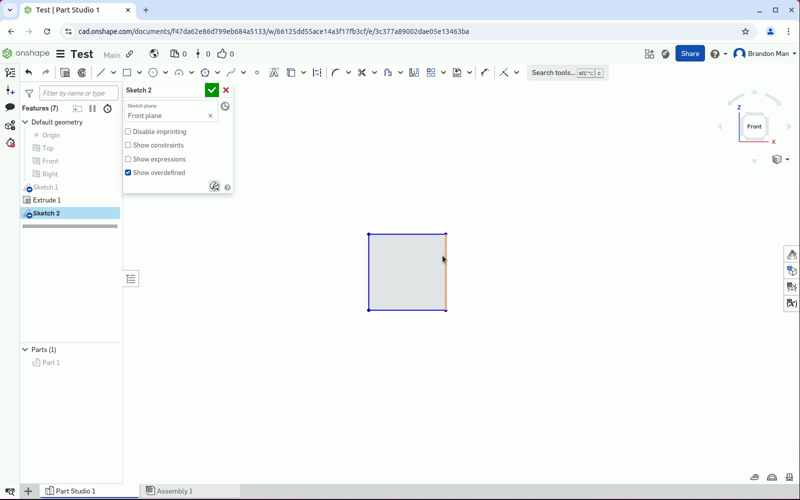
scroll(6)
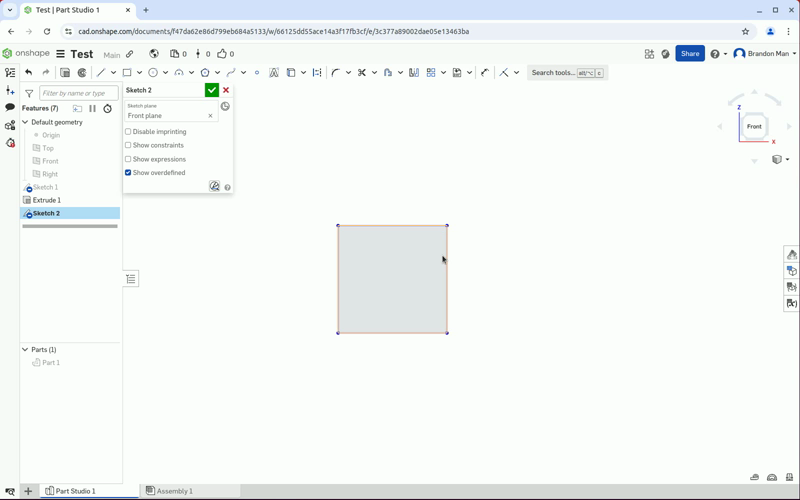
scroll(6)
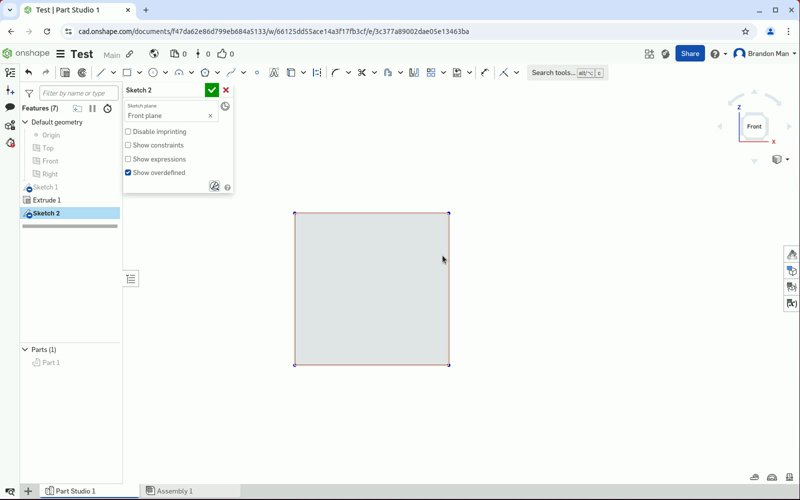
scroll(6)
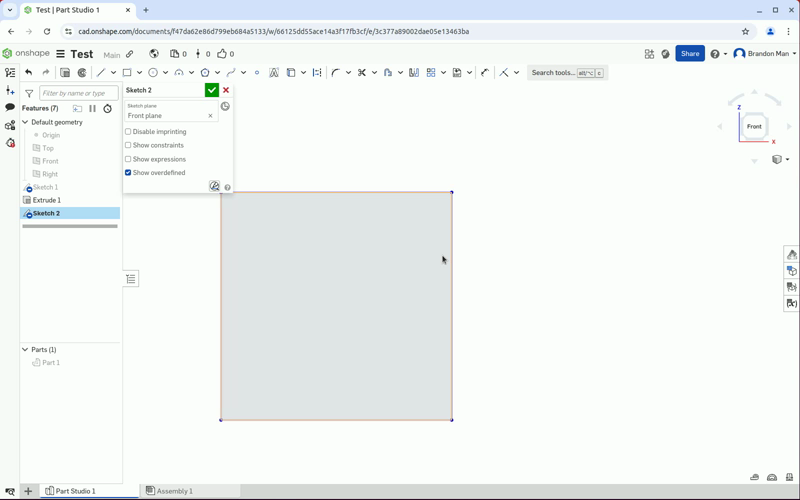
scroll(6)
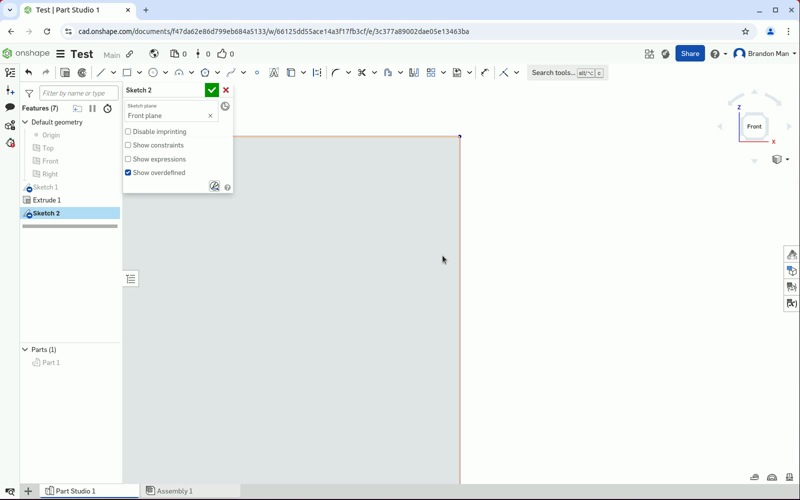
click(442, 255)
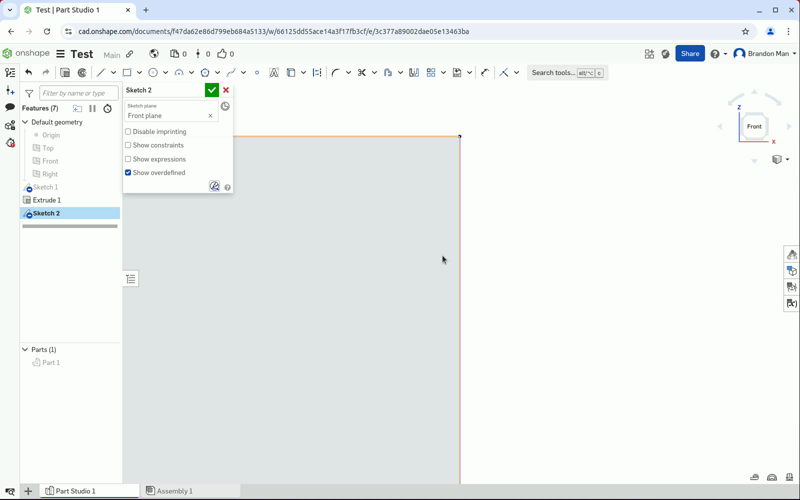
scroll(-6)
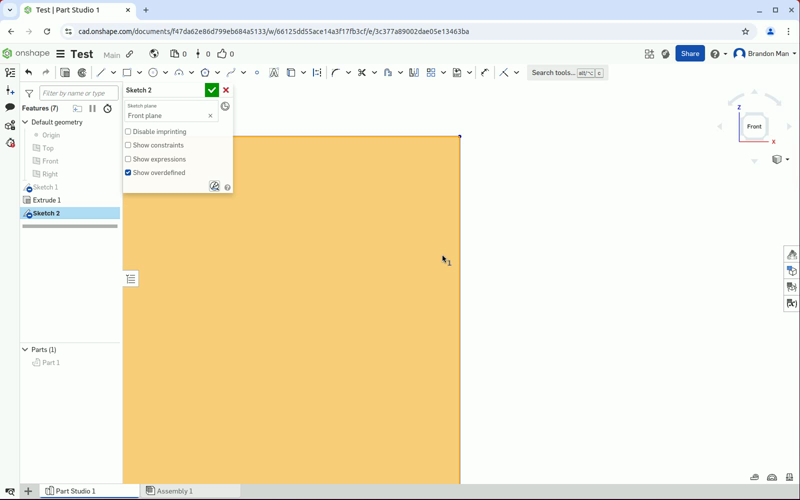
scroll(-6)
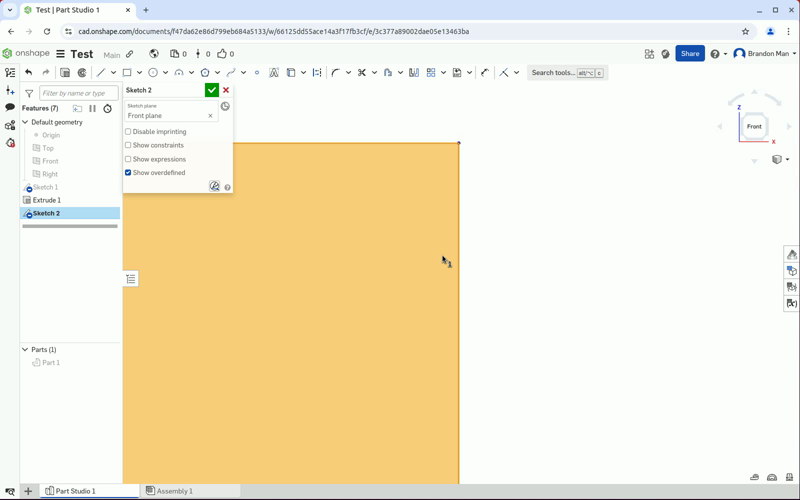
scroll(-6)
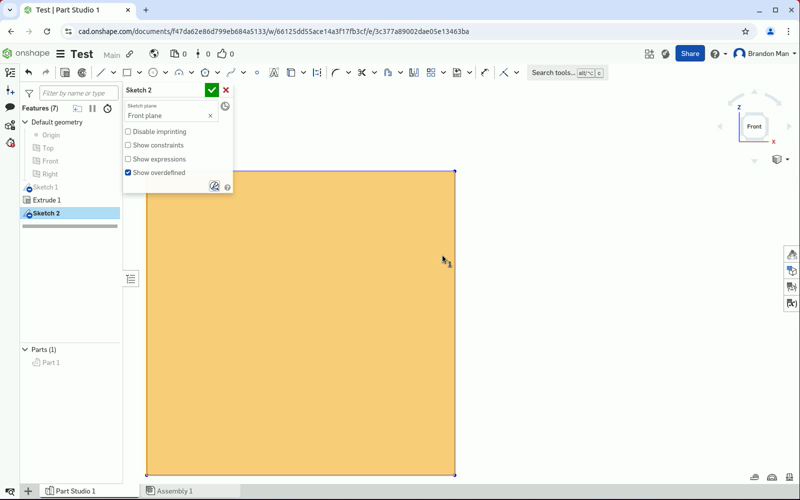
scroll(-6)
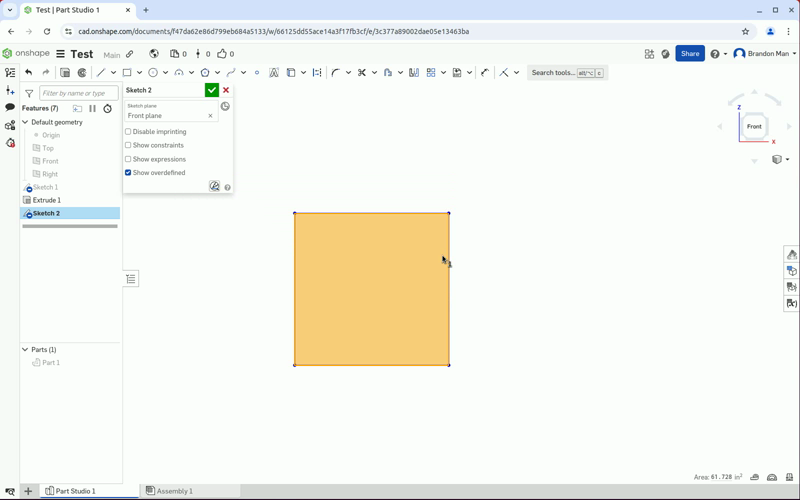
scroll(-6)
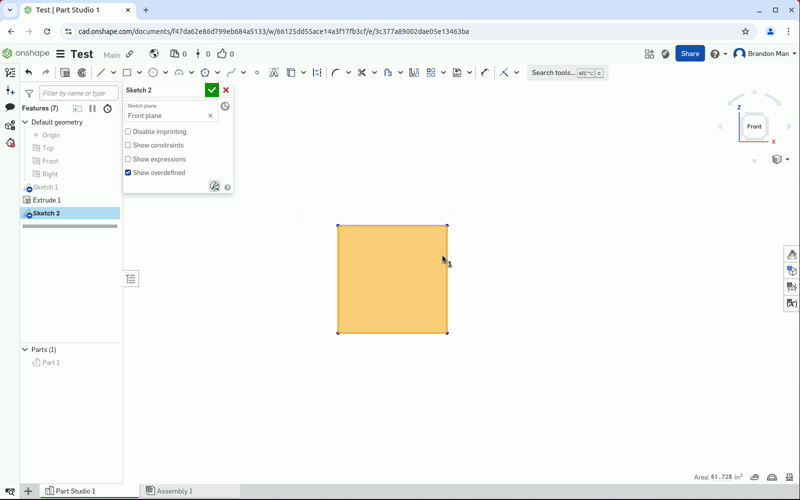
scroll(-6)
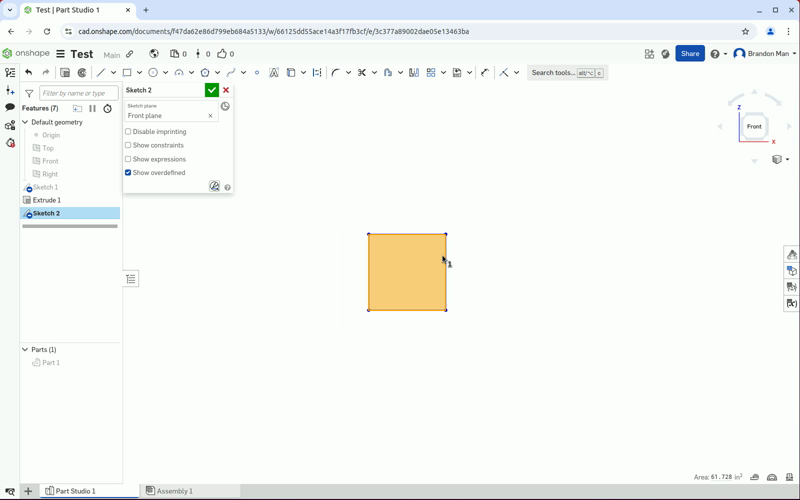
scroll(-6)
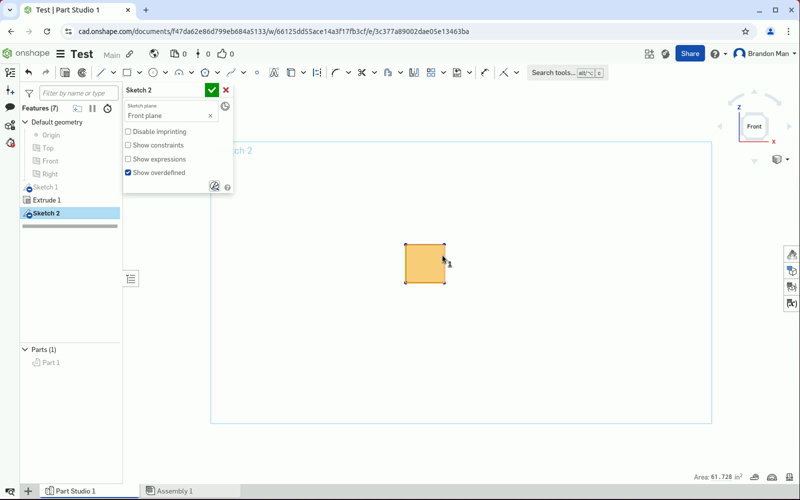
mouse_move(73, 352)
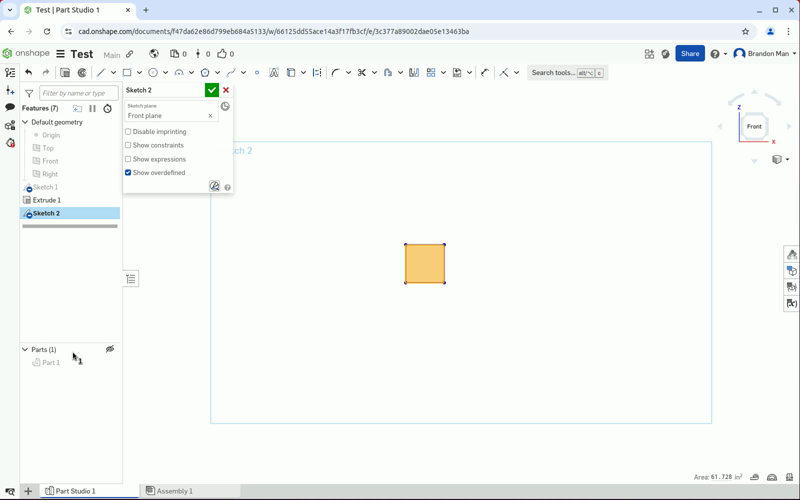
key(shift+y)
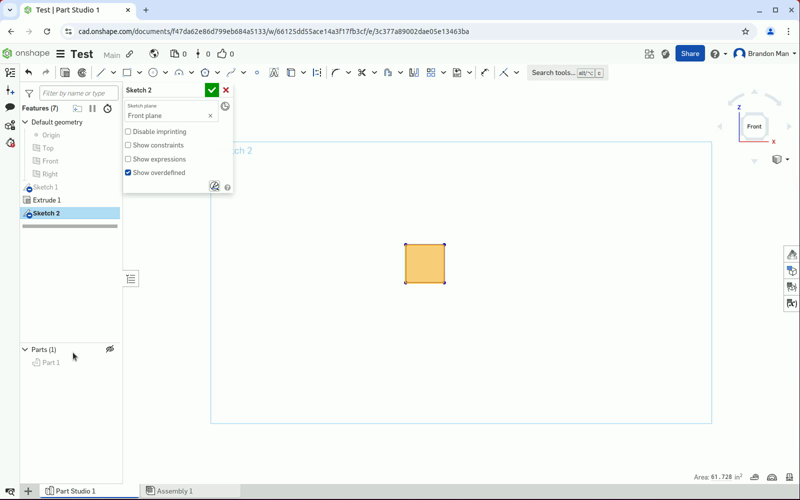
key(shift+e)
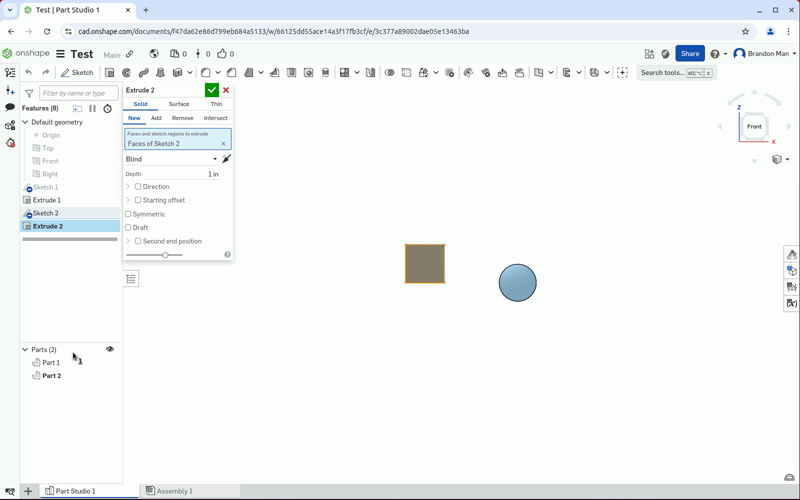
mouse_move(143, 106)
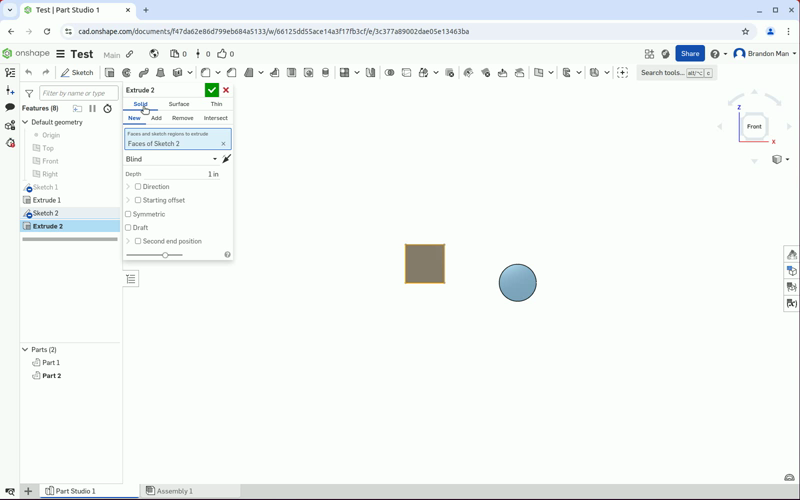
click(143, 106)
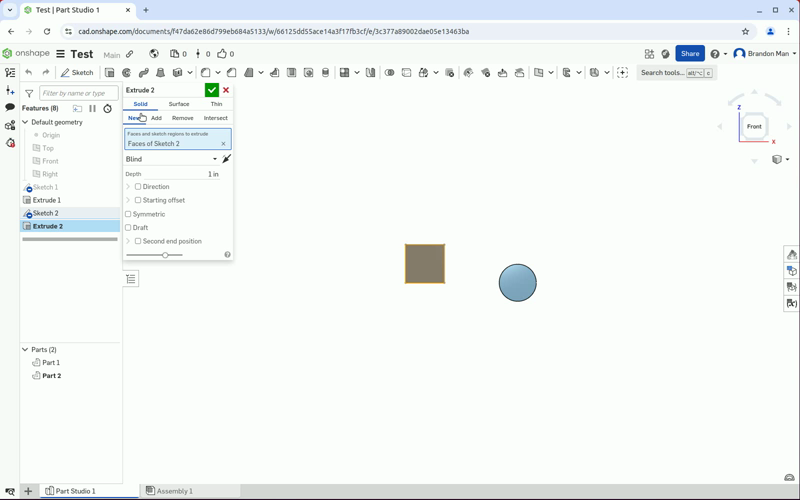
mouse_move(137, 120)
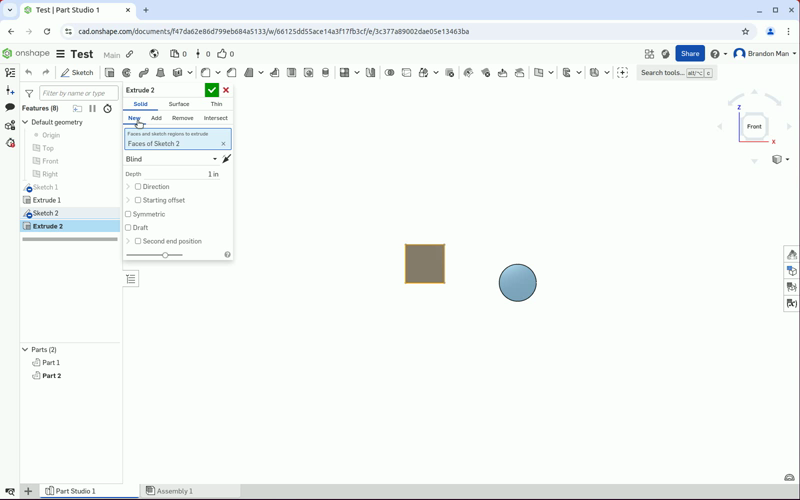
click(137, 120)
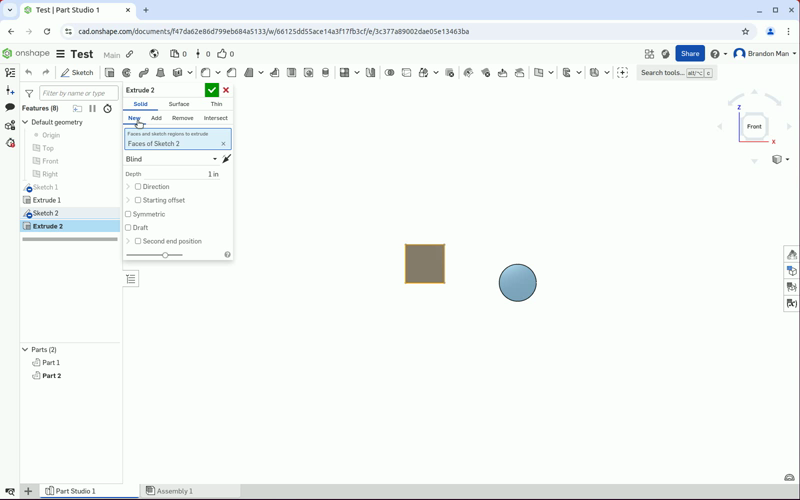
key(tab, 4)
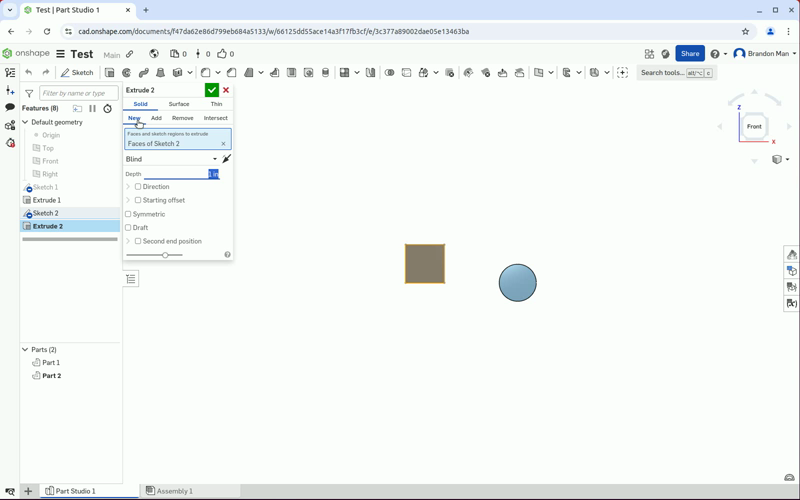
text(23.108)
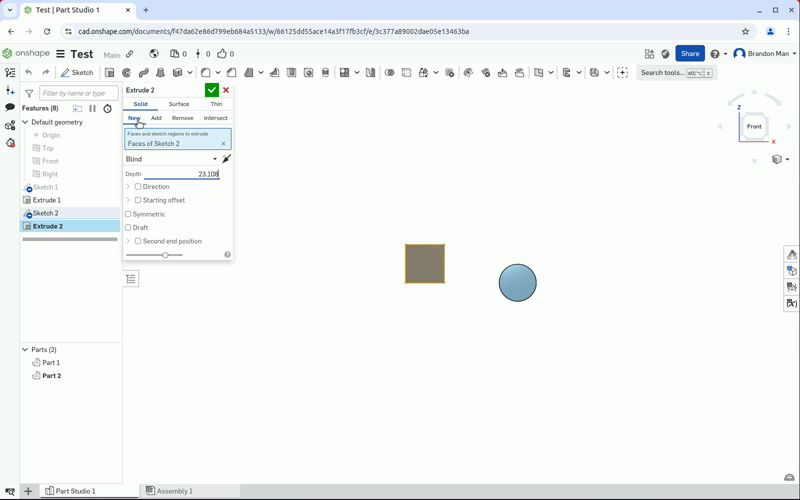
key(enter)
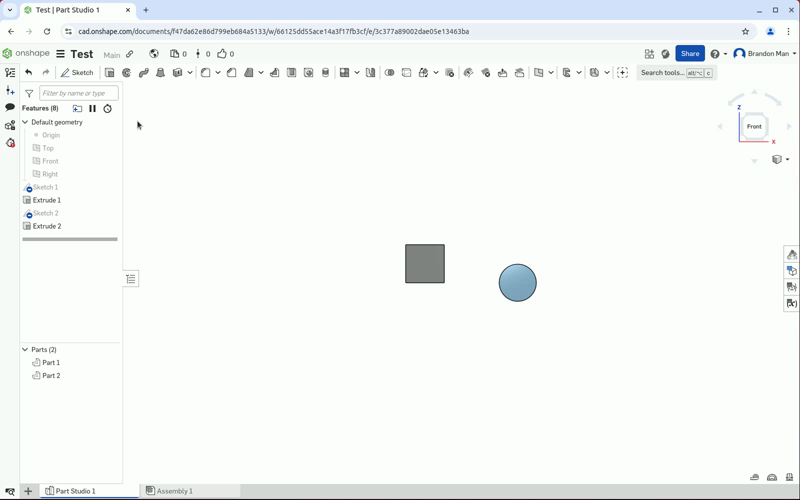
key(shift+h)
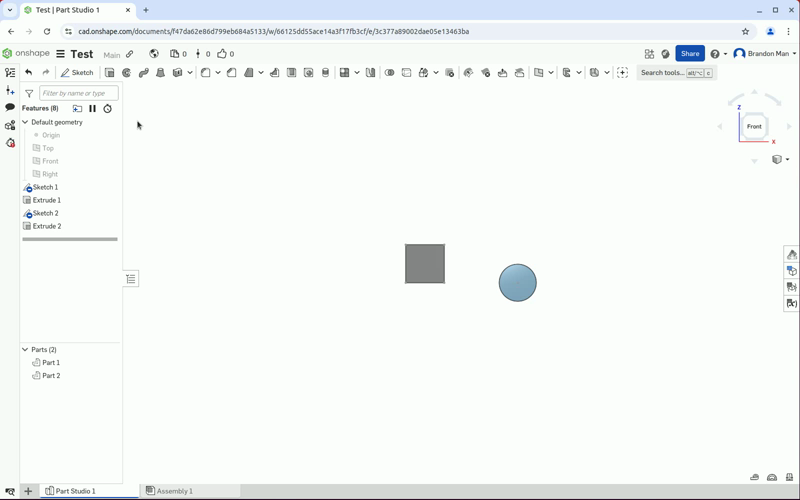
key(shift+h)
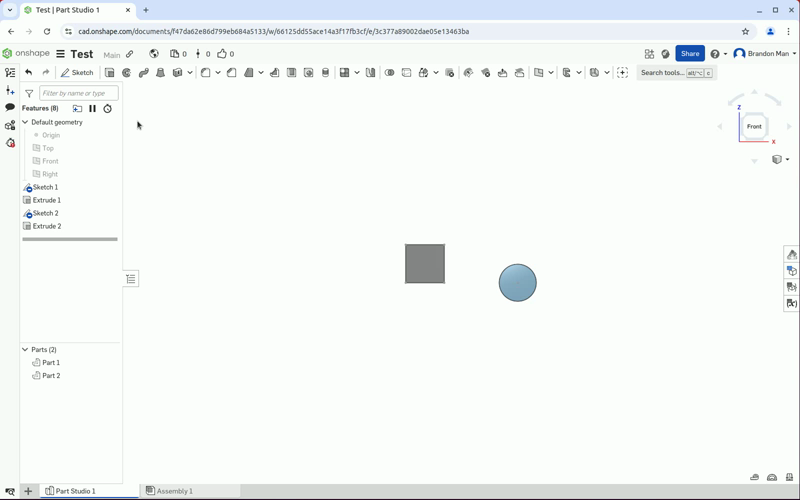
key(shift+7)
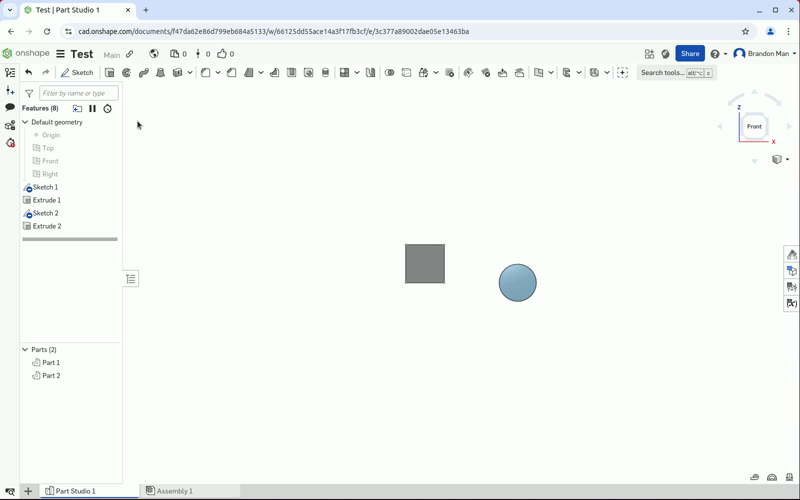
key(left, 2)
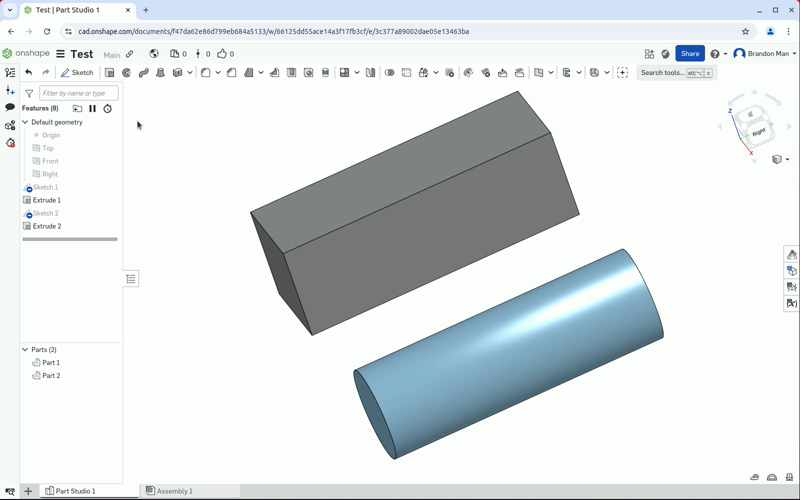
key(down, 2)
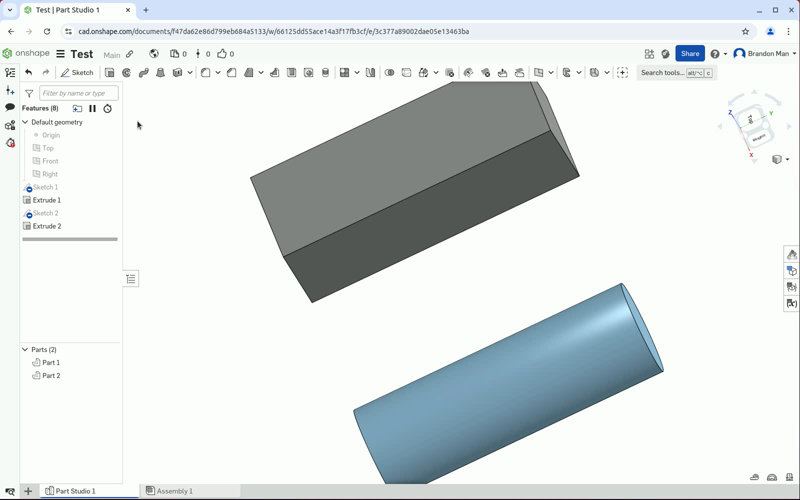
key(up, 2)
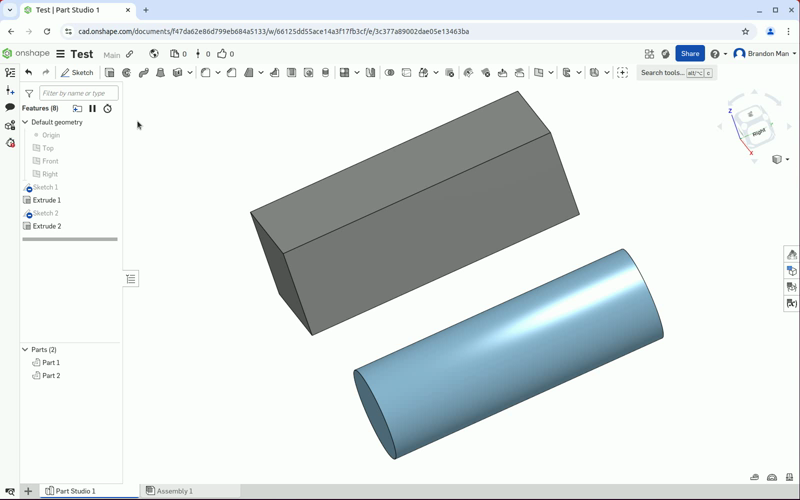
key(right, 2)
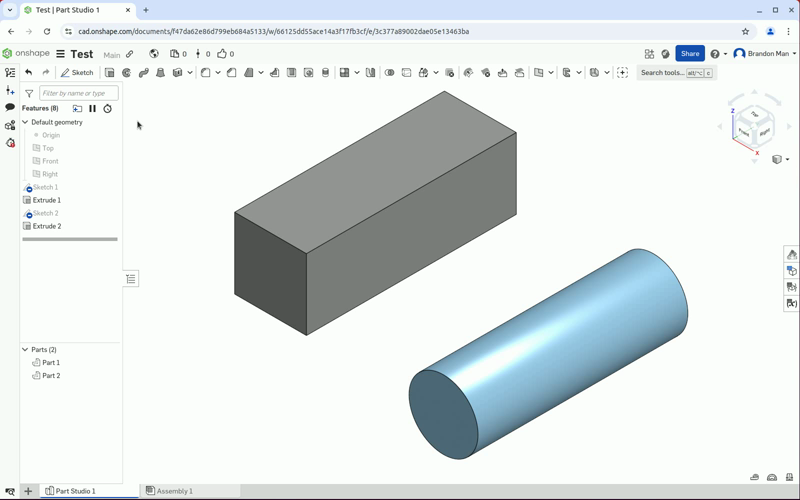
mouse_move(73, 189)
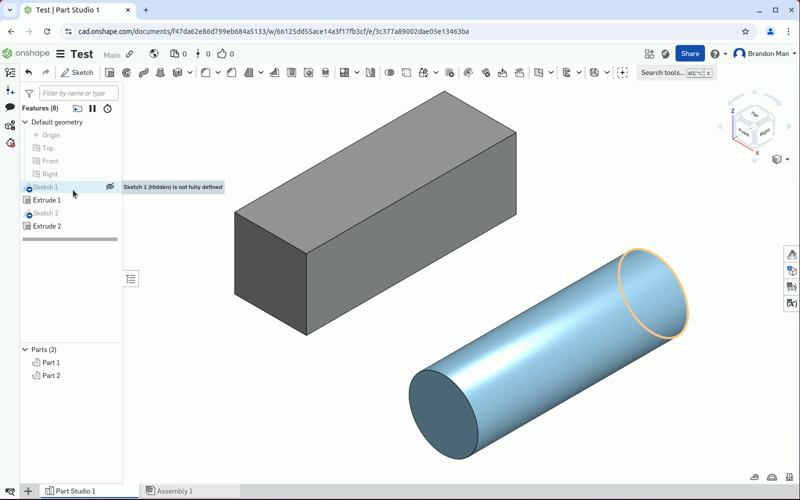
click(73, 189)